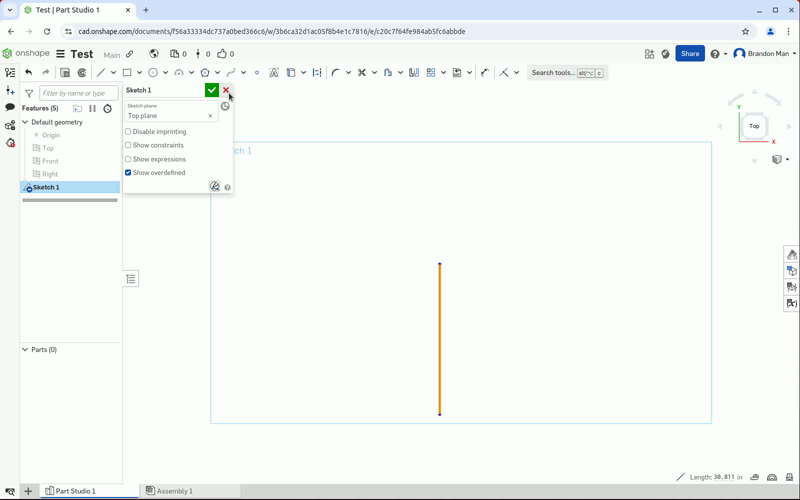
key(shift+h)
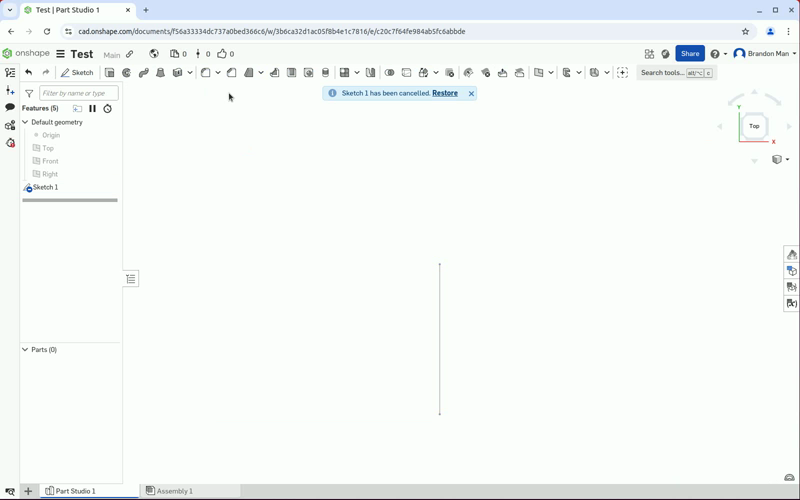
key(shift+s)
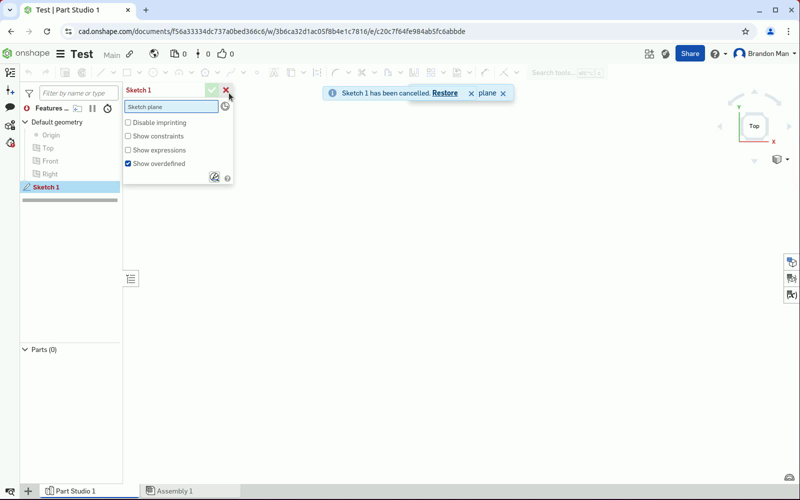
mouse_move(73, 150)
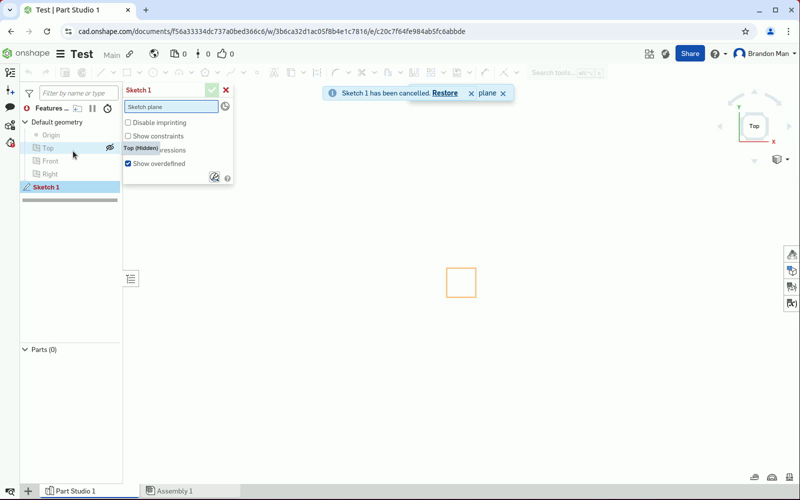
click(73, 150)
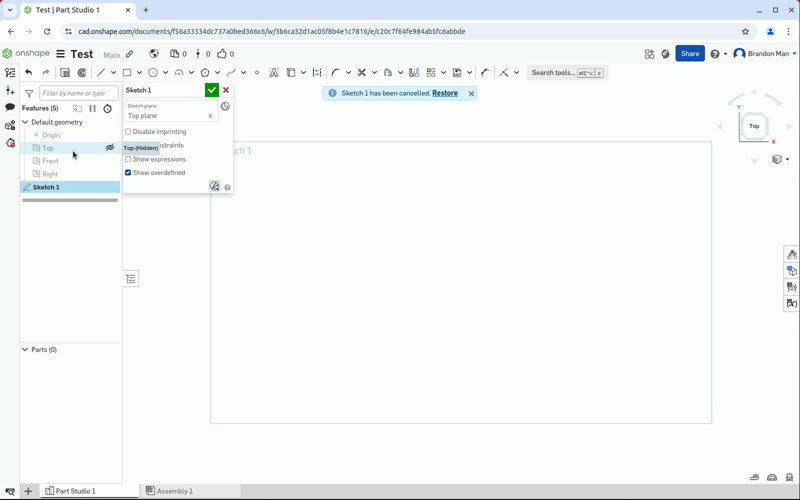
mouse_move(73, 352)
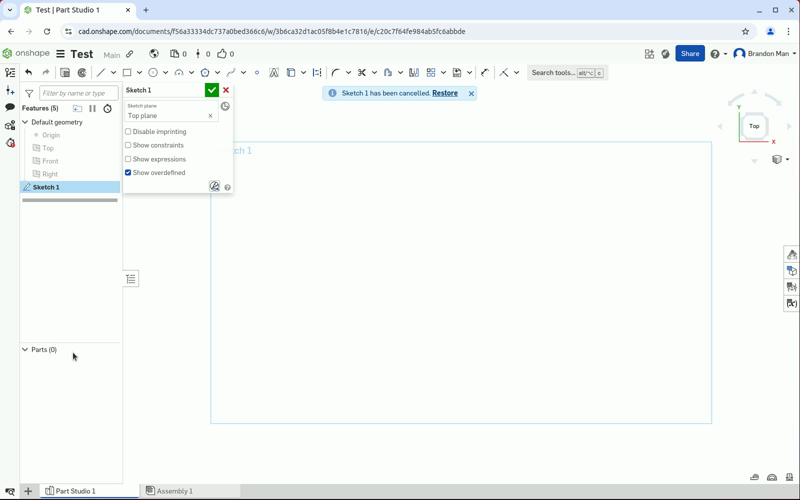
key(y)
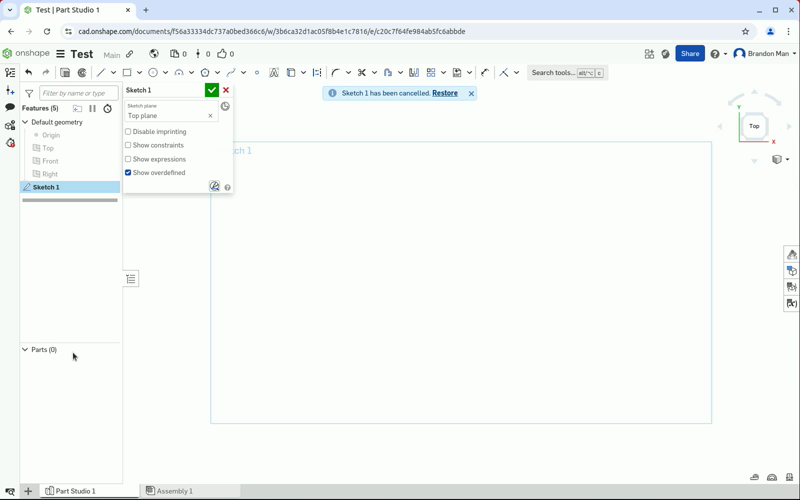
key(l)
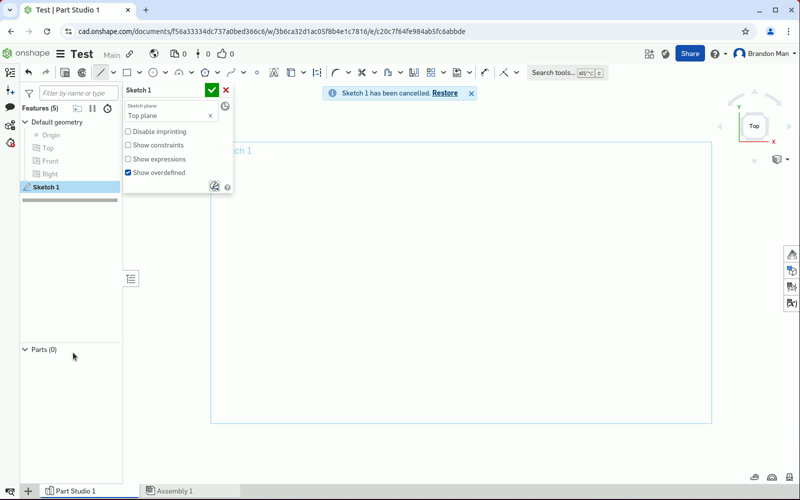
key_down(shift)
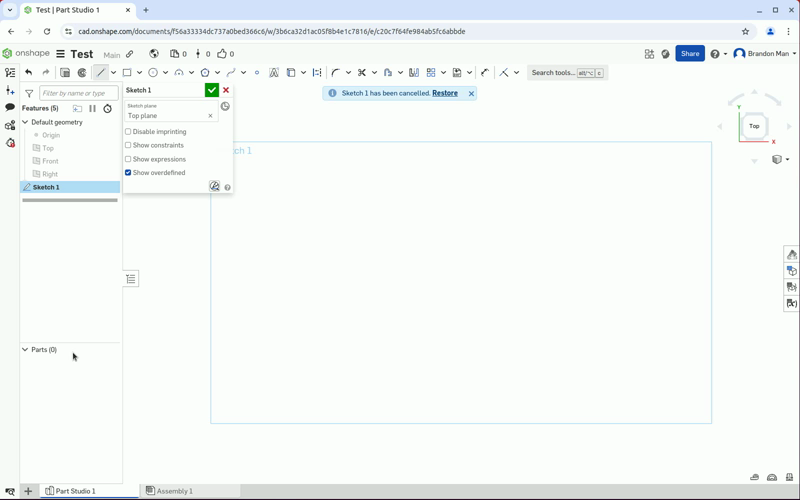
mouse_move(460, 282)
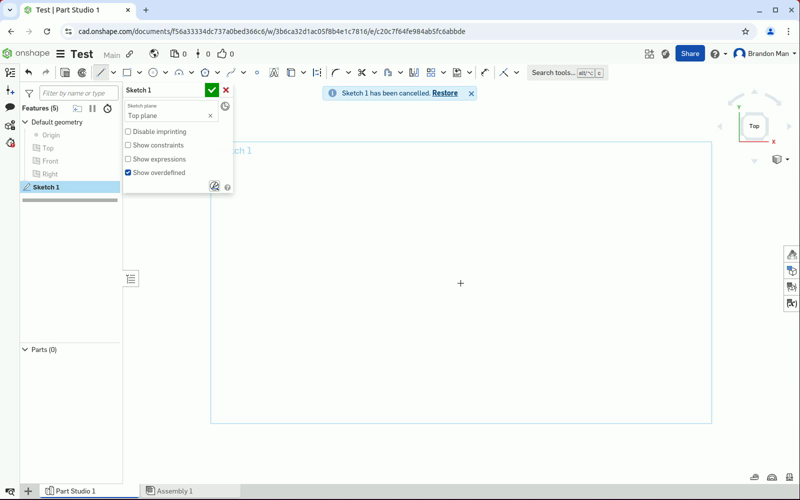
click(460, 282)
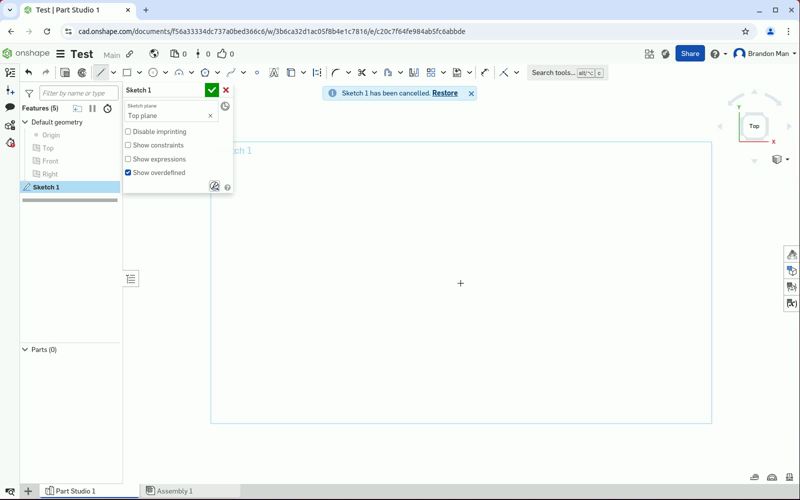
key_up(shift)
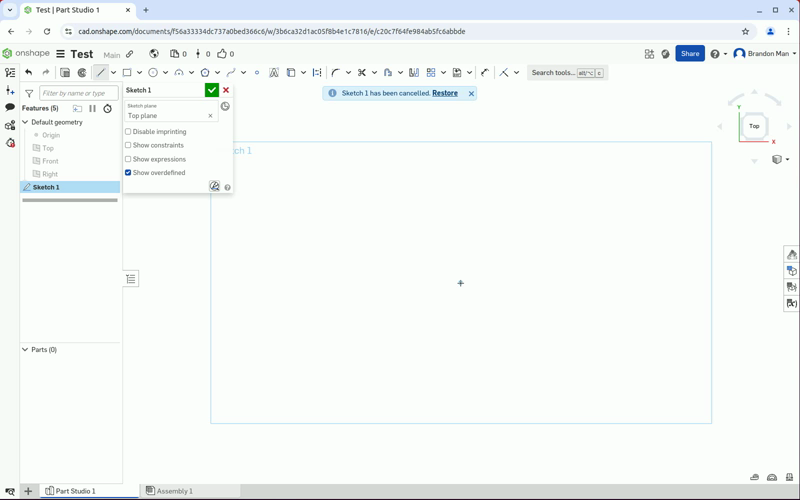
key_down(shift)
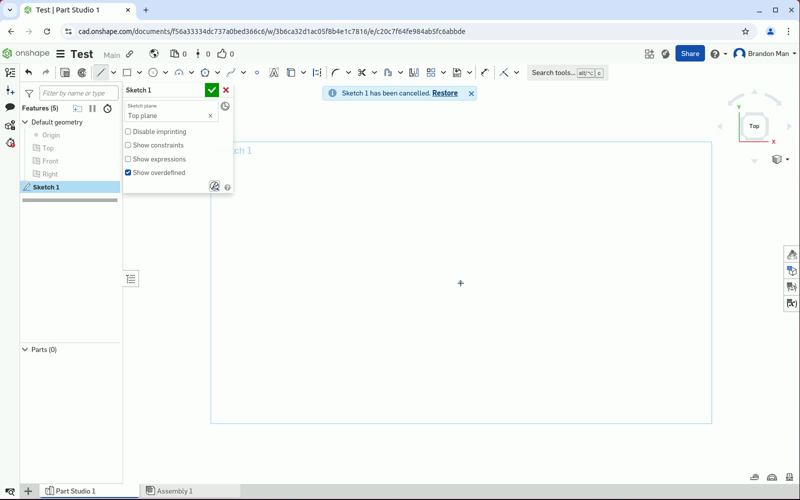
mouse_move(573, 282)
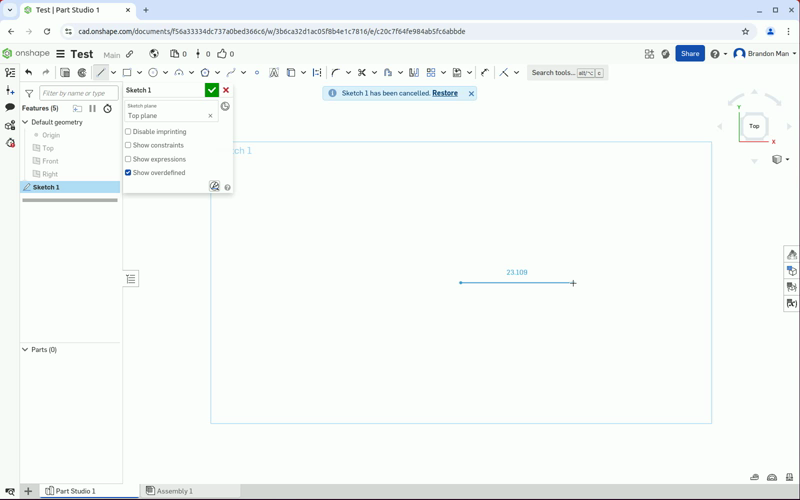
click(573, 282)
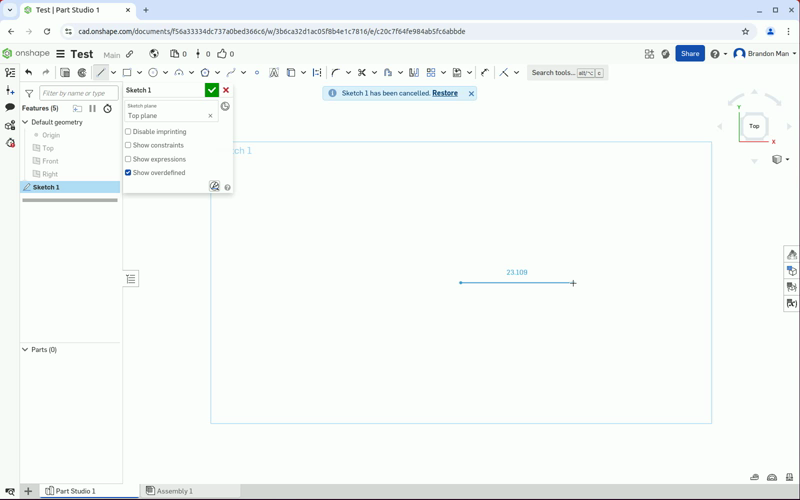
key_up(shift)
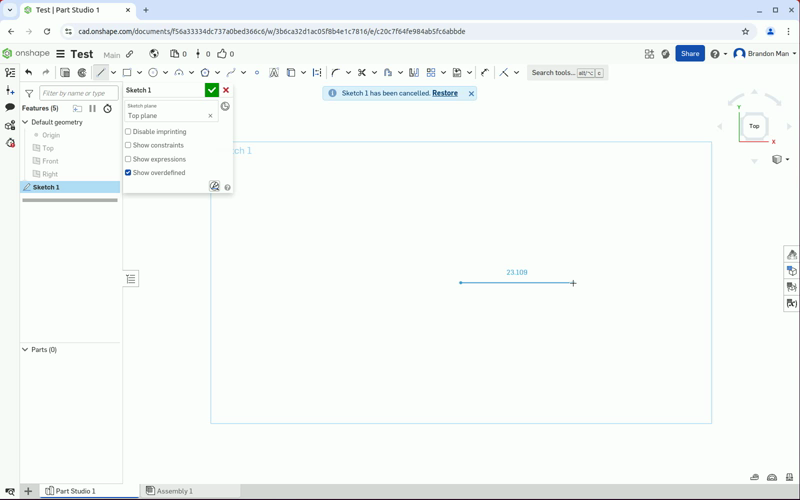
key_down(shift)
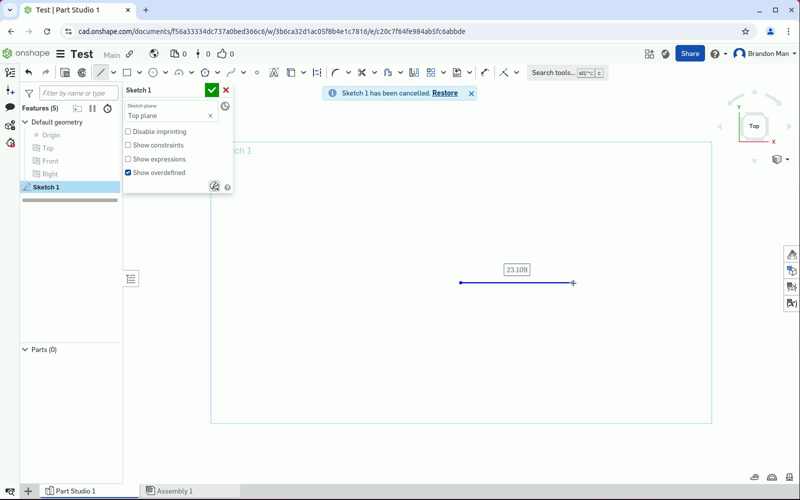
mouse_move(589, 282)
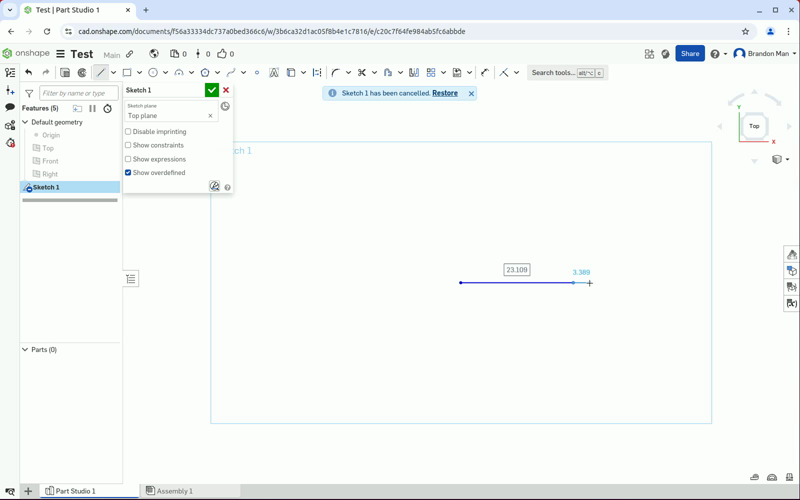
mouse_move(573, 248)
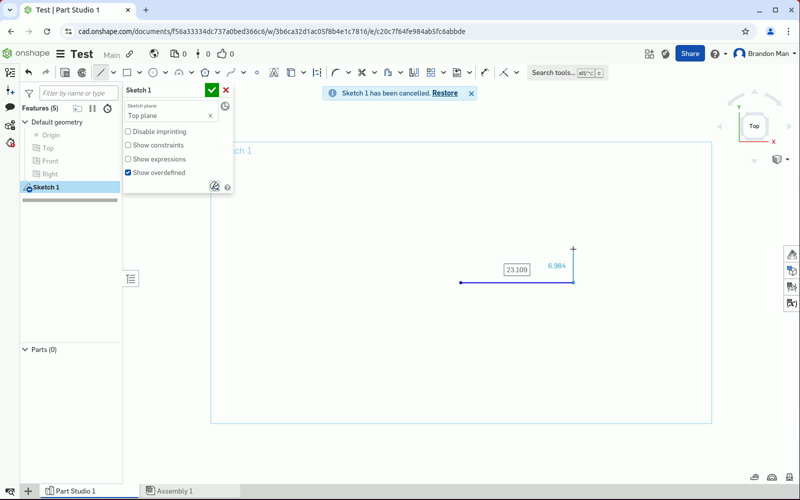
click(573, 248)
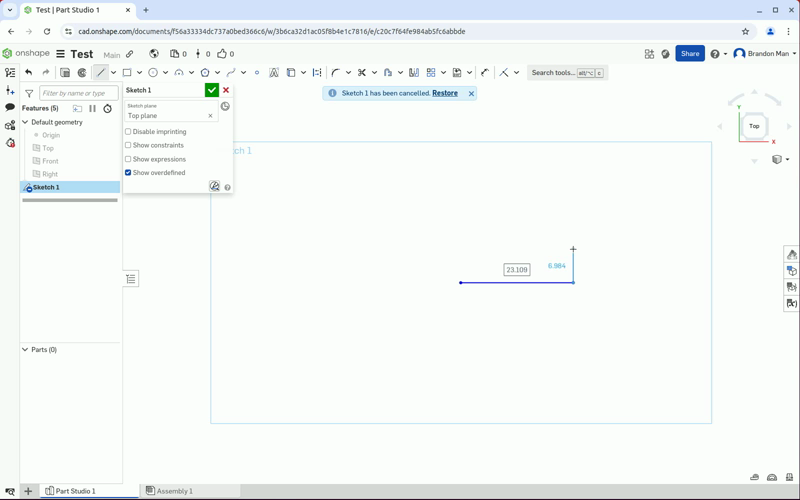
key_up(shift)
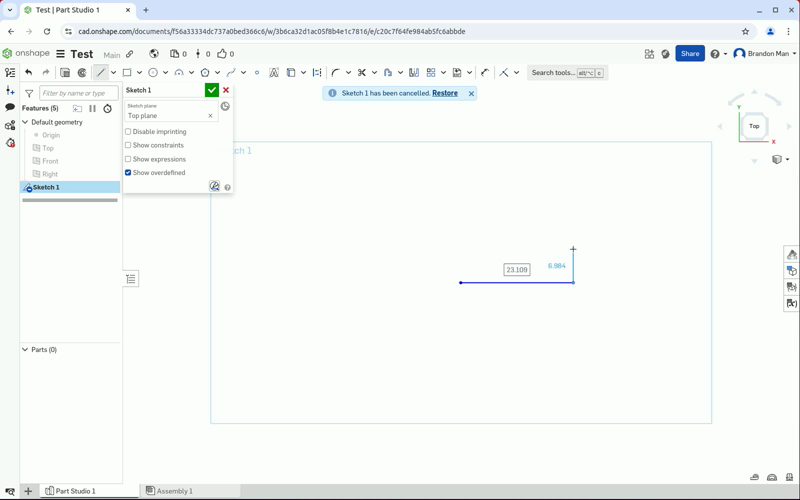
key_down(shift)
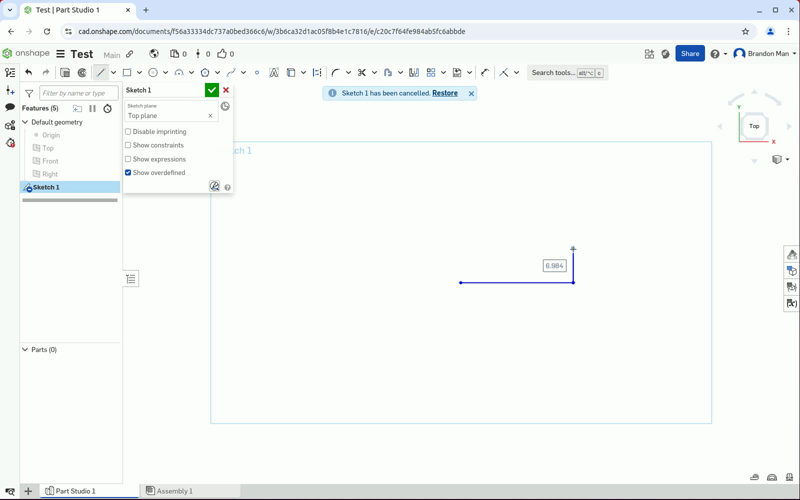
mouse_move(460, 248)
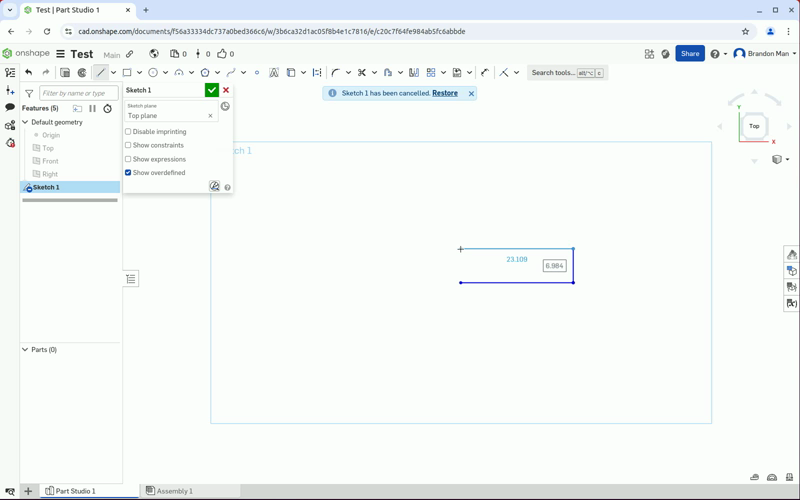
click(460, 248)
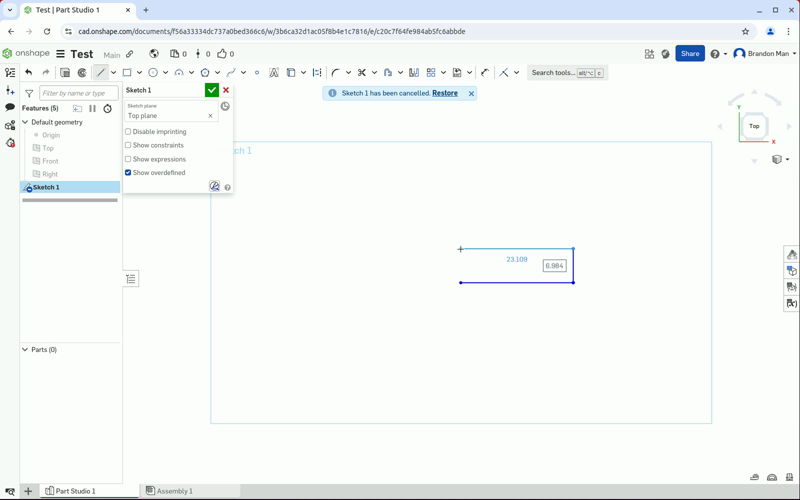
key_up(shift)
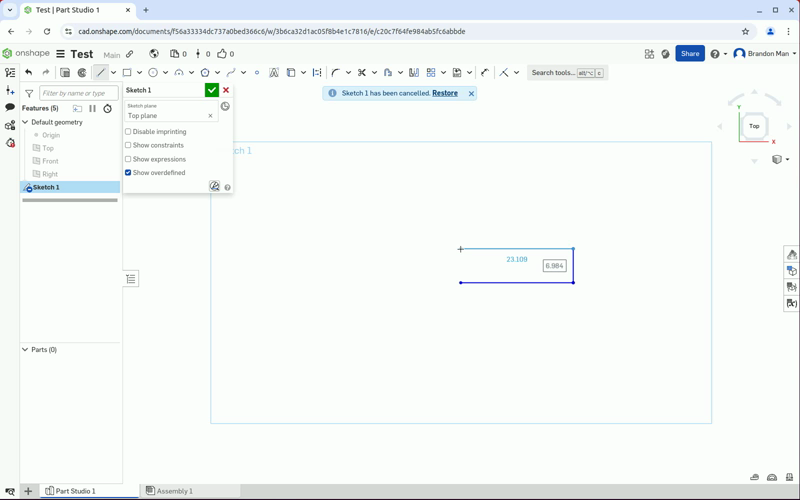
key_down(shift)
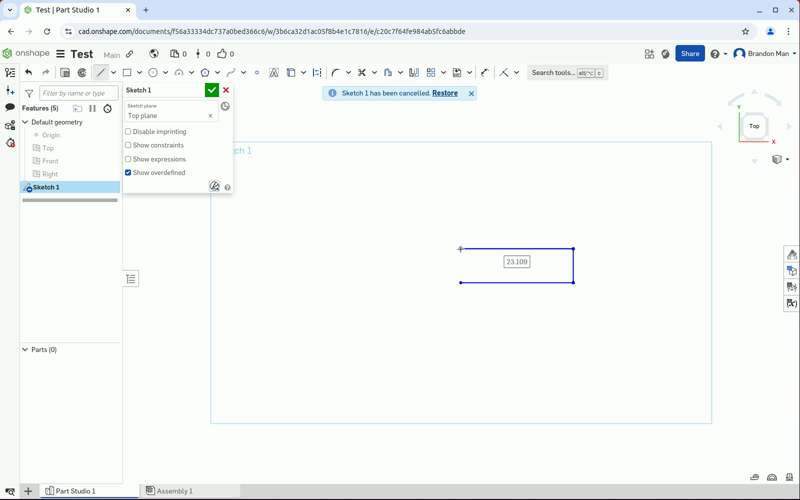
mouse_move(490, 248)
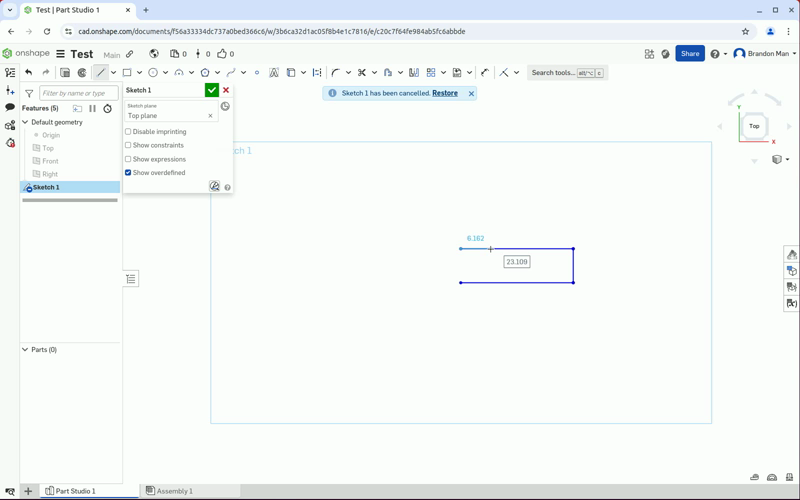
mouse_move(460, 260)
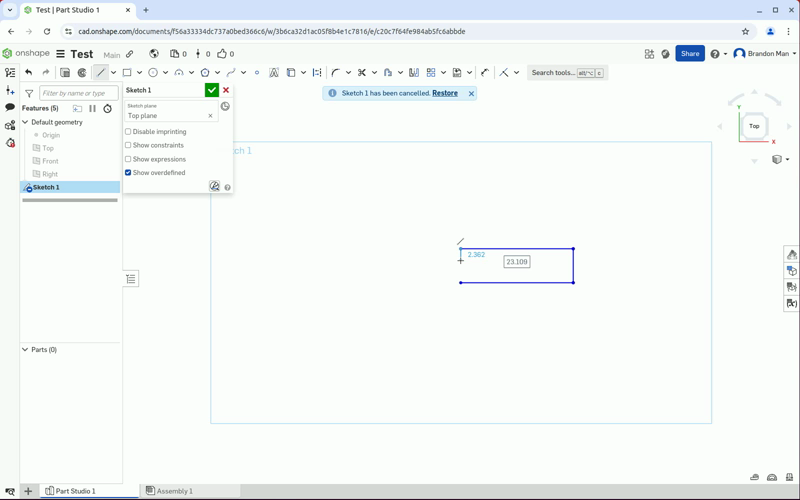
click(460, 260)
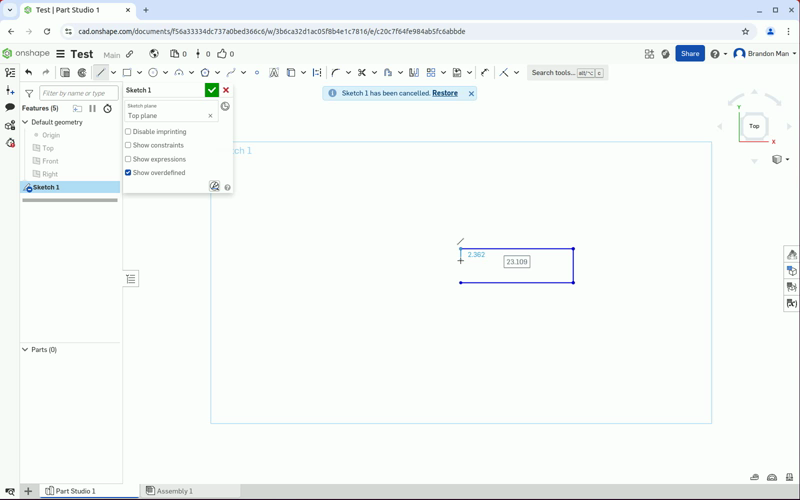
key_up(shift)
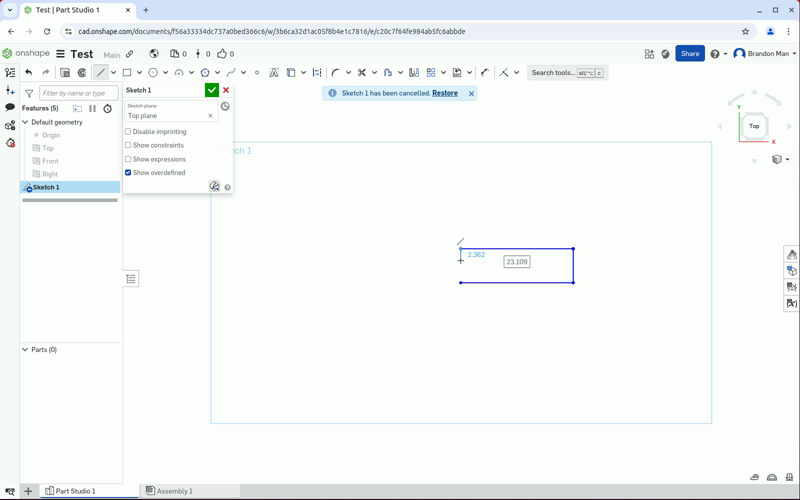
key_down(shift)
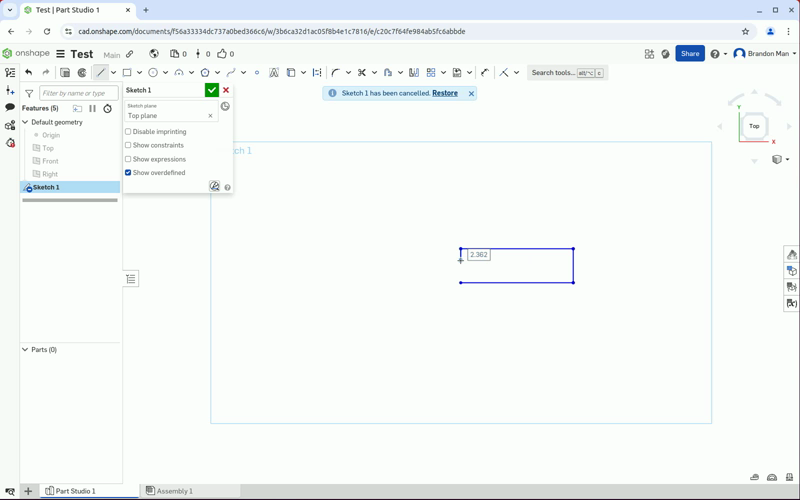
mouse_move(490, 260)
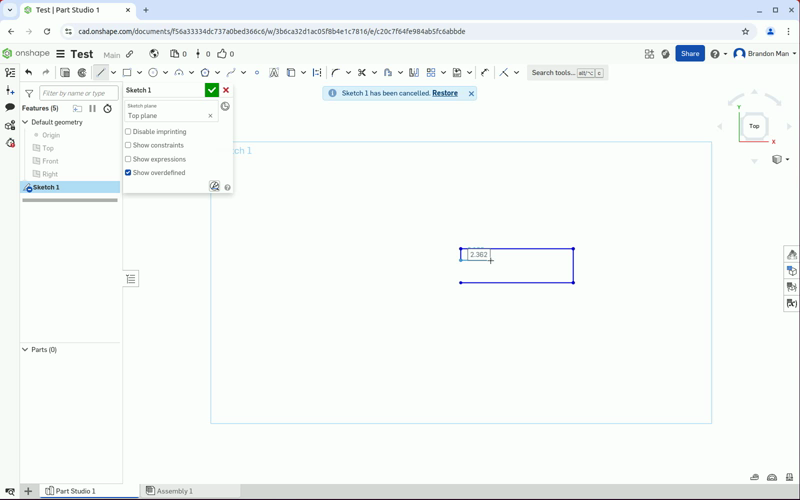
mouse_move(460, 271)
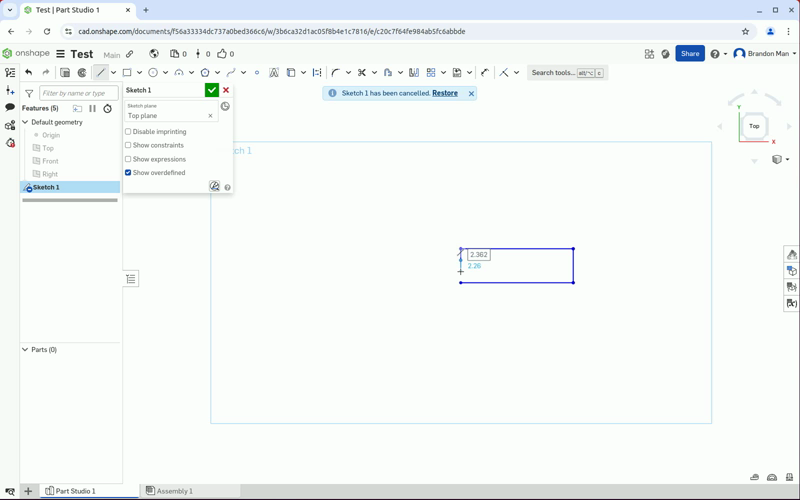
click(460, 271)
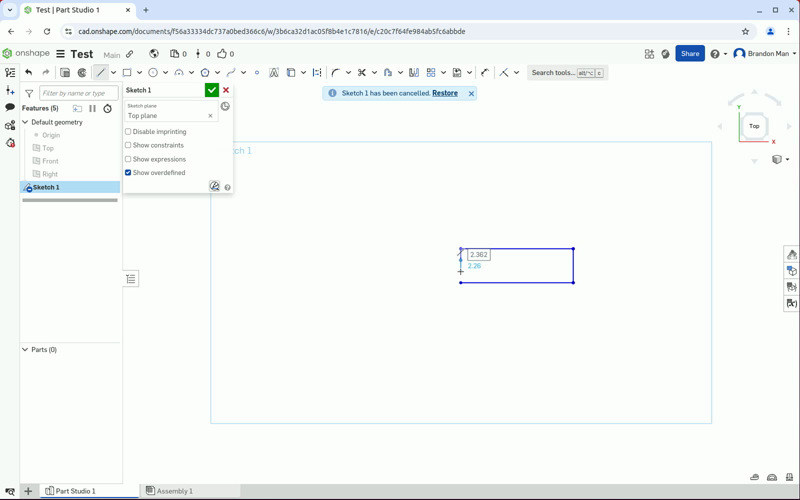
key_up(shift)
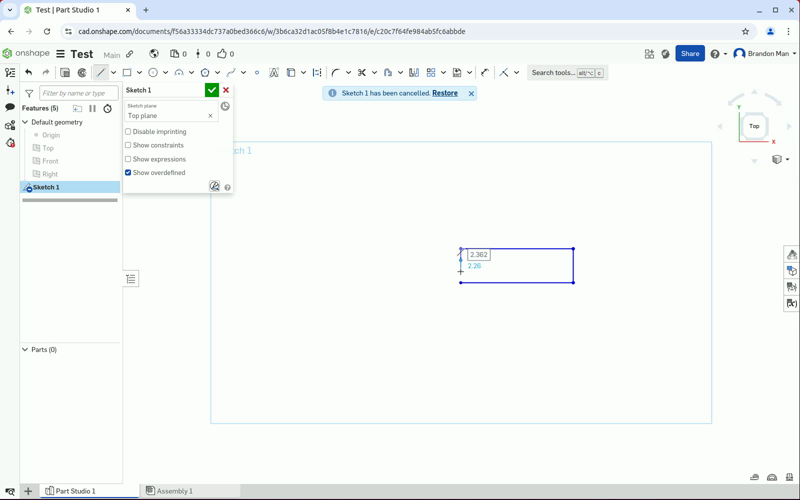
mouse_move(490, 271)
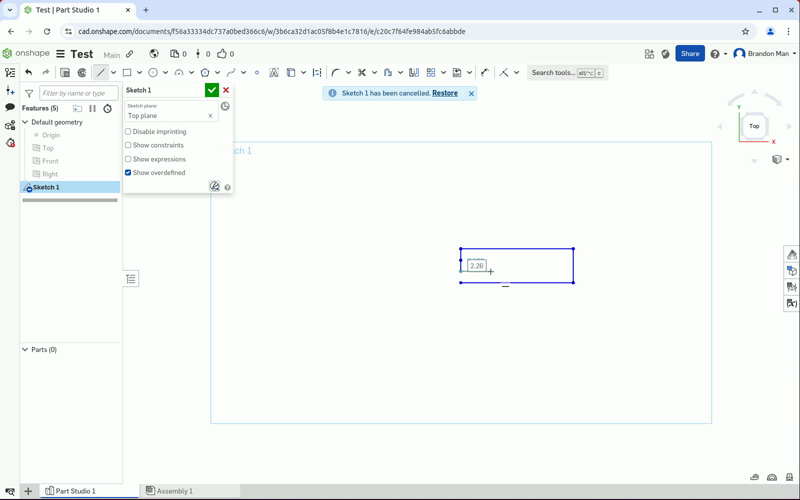
key_down(shift)
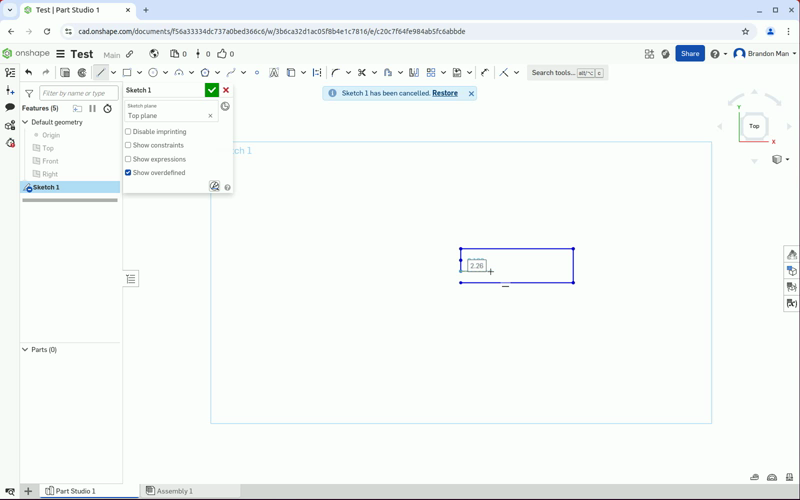
mouse_move(460, 282)
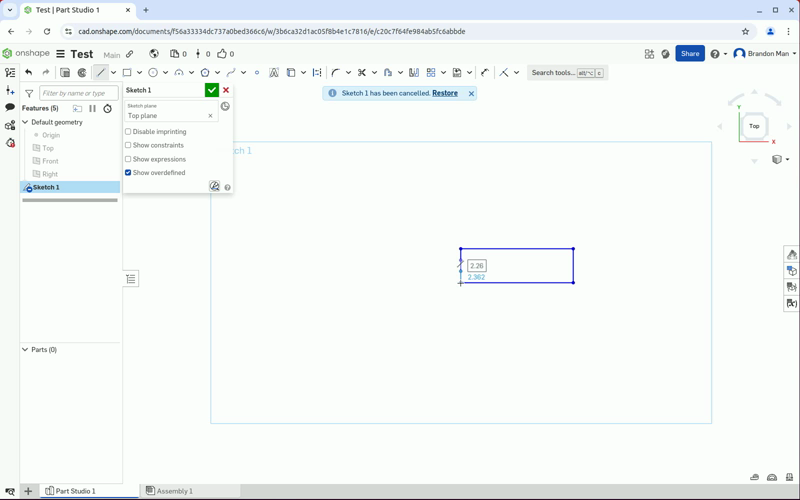
key_up(shift)
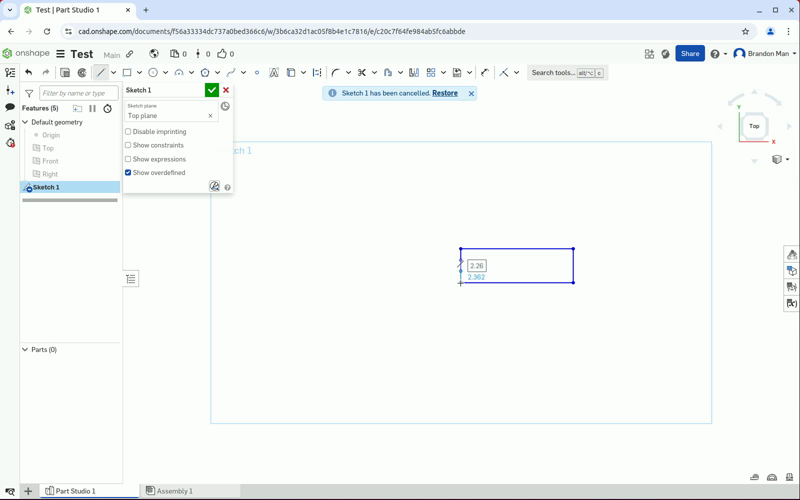
click(460, 282)
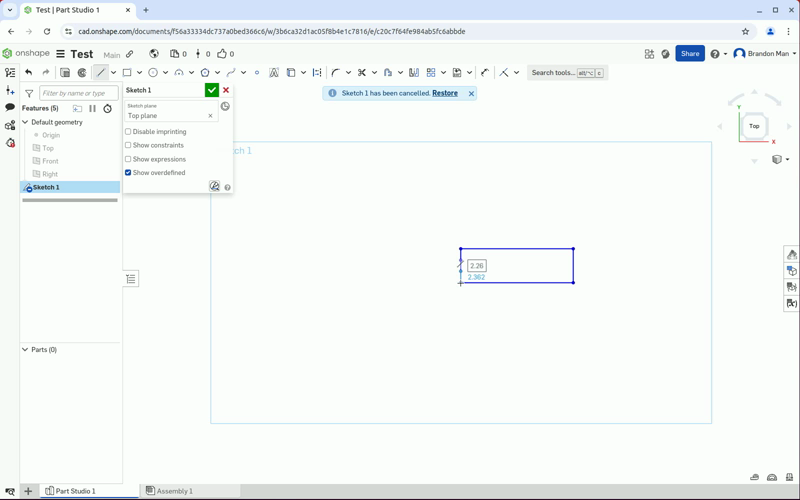
key(esc)
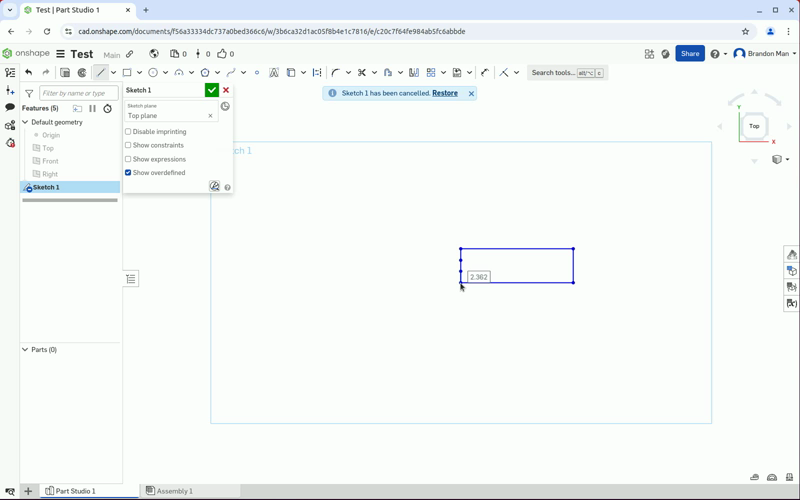
mouse_move(511, 251)
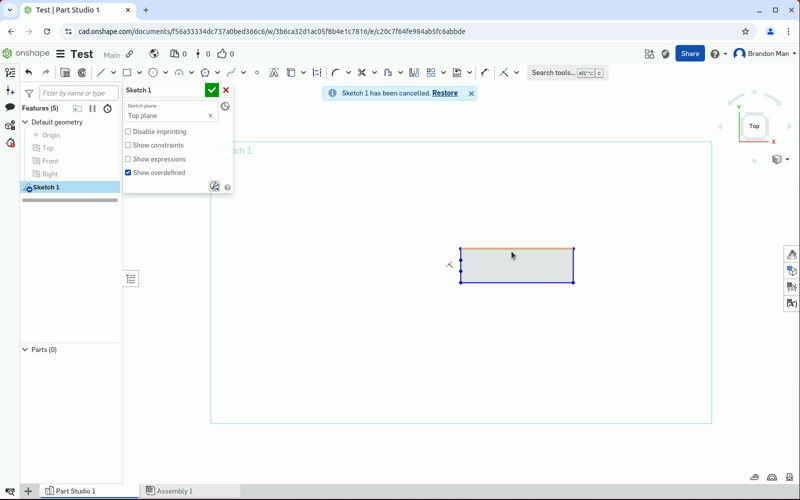
click(511, 251)
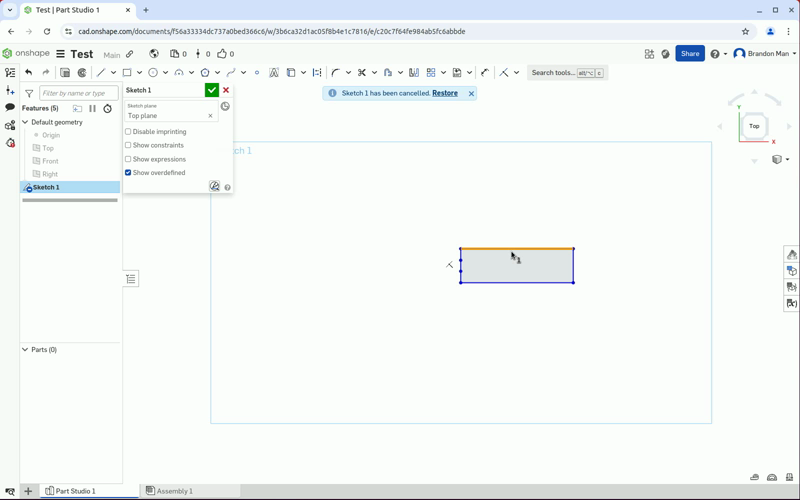
mouse_move(73, 352)
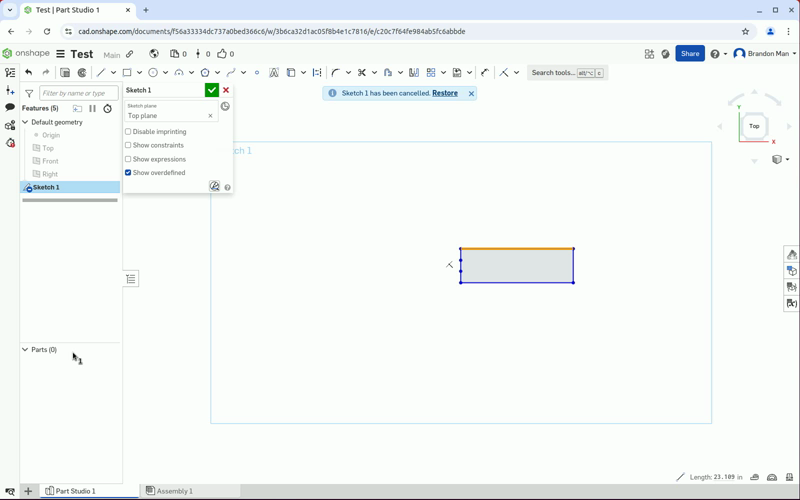
key(shift+y)
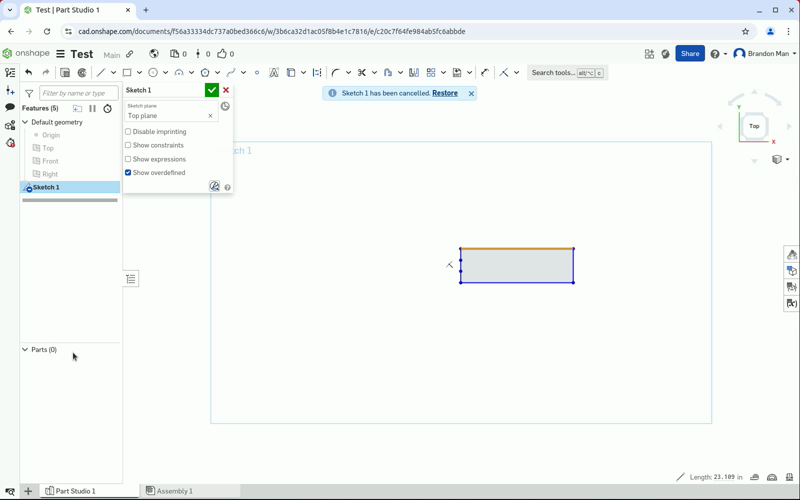
key(shift+e)
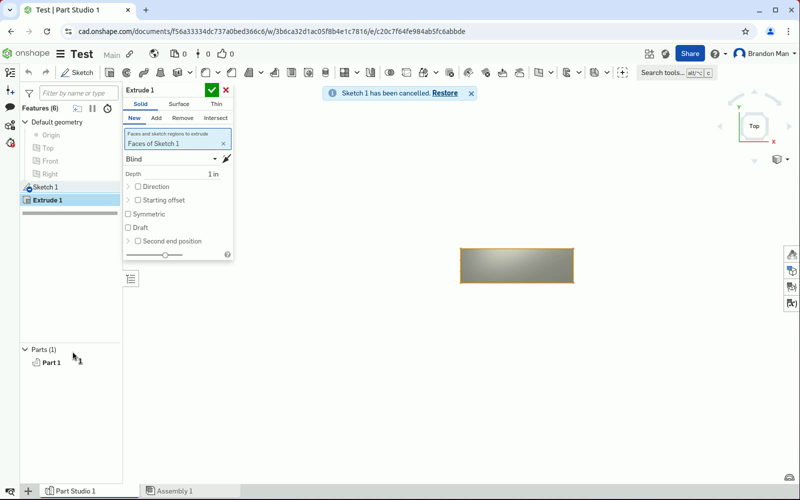
mouse_move(143, 106)
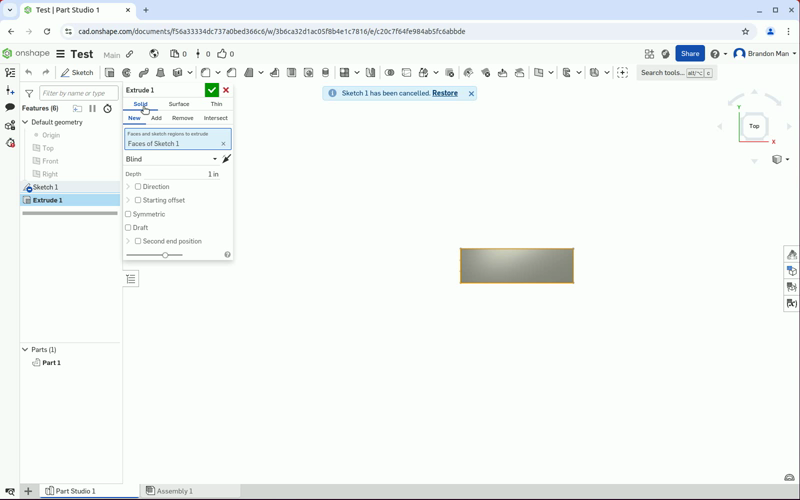
click(143, 106)
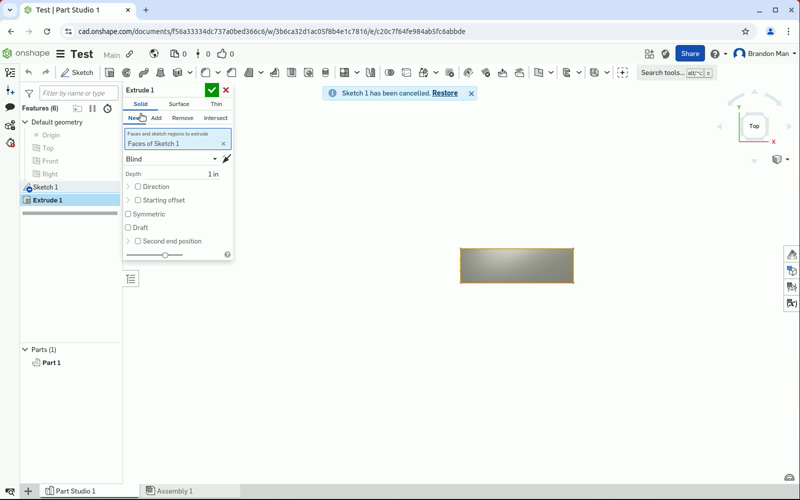
mouse_move(137, 120)
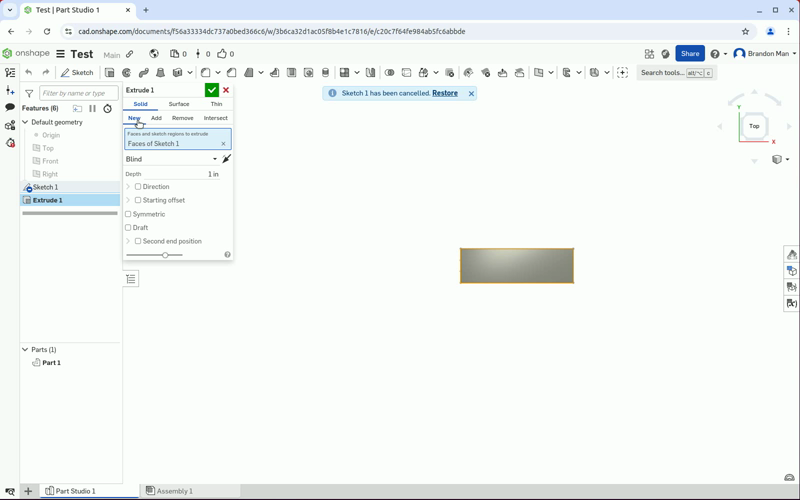
click(137, 120)
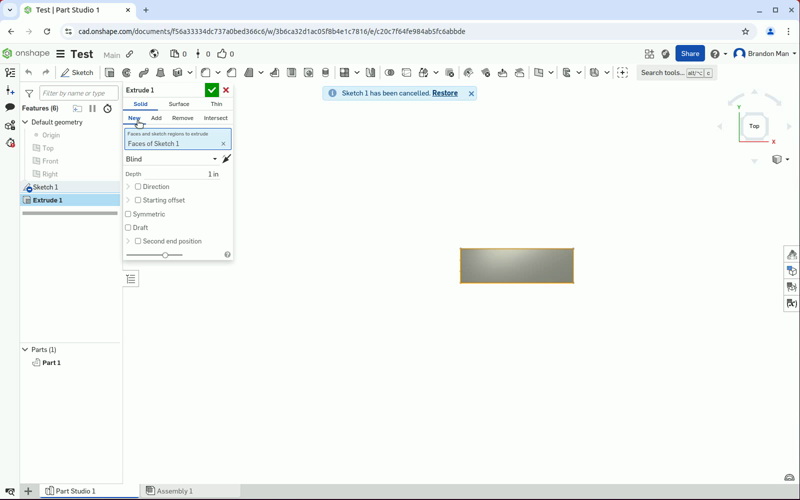
key(tab, 4)
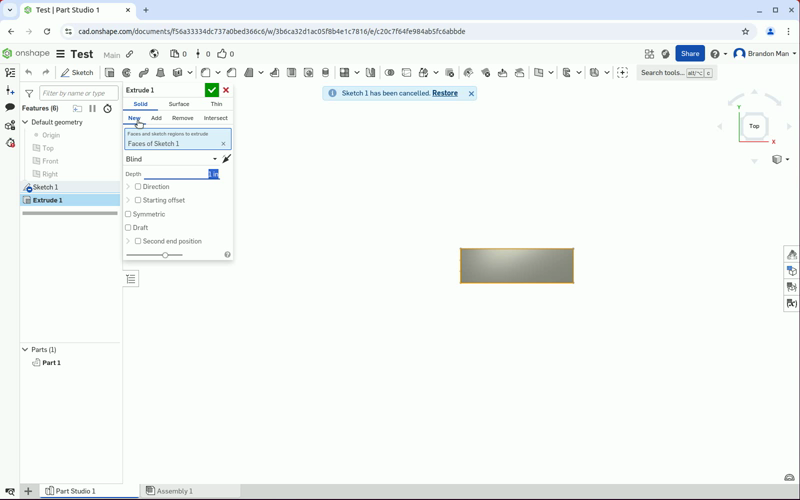
text(0.963)
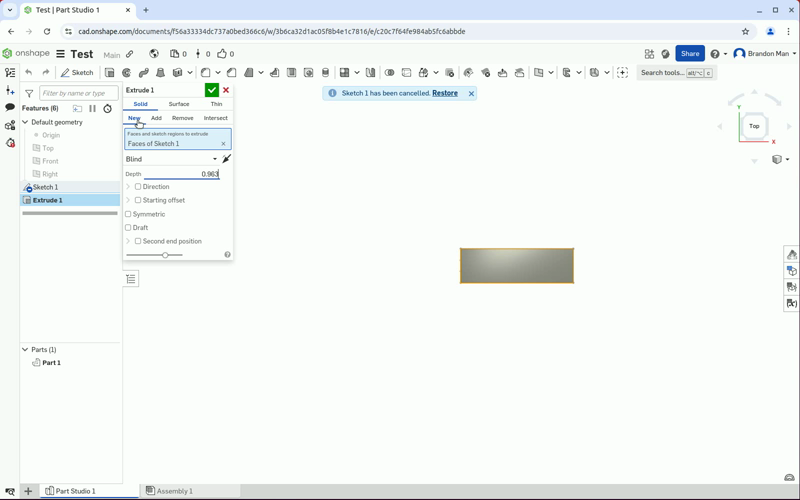
key(enter)
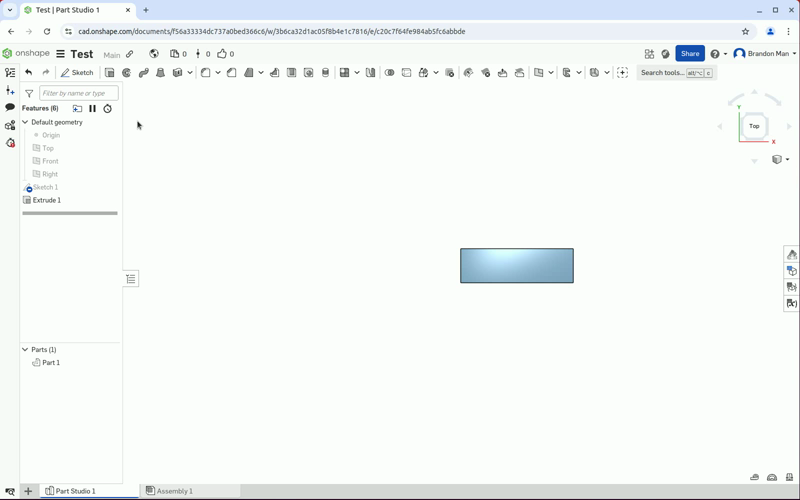
key(shift+h)
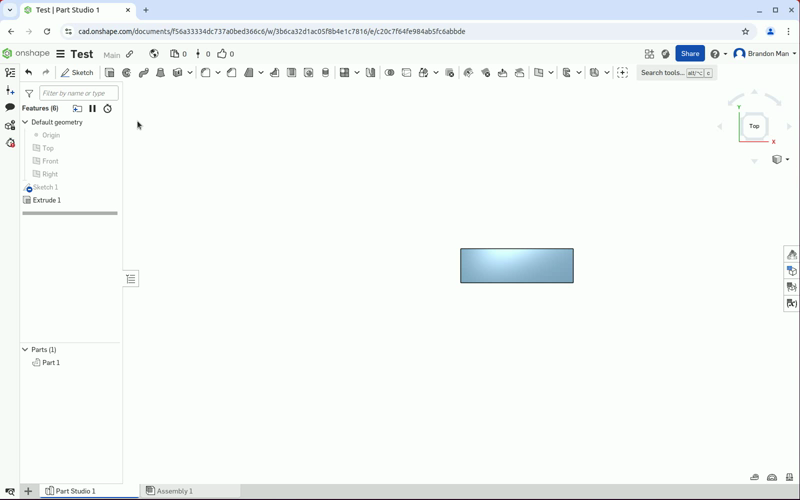
key(shift+h)
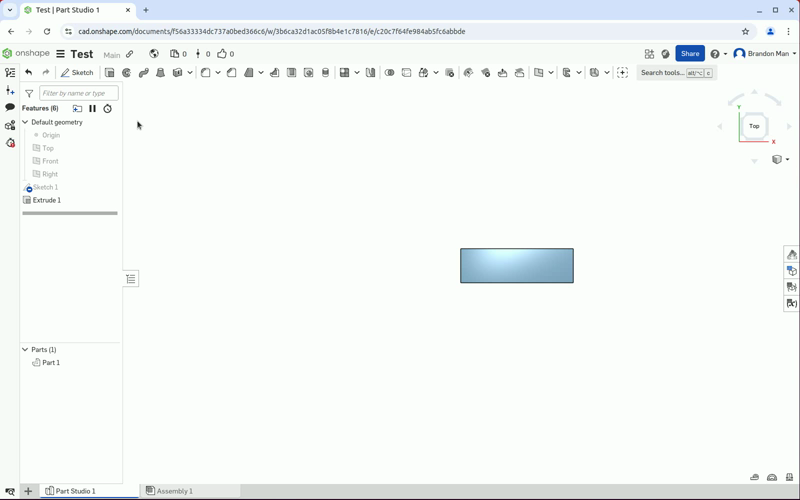
mouse_move(73, 189)
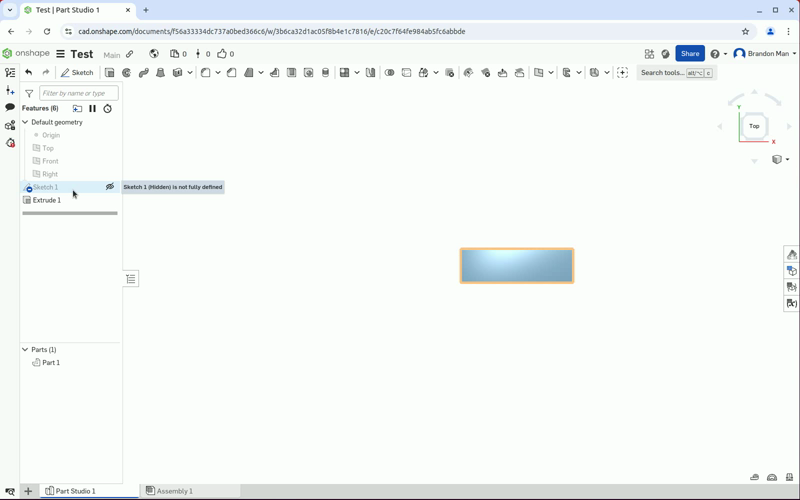
click(73, 189)
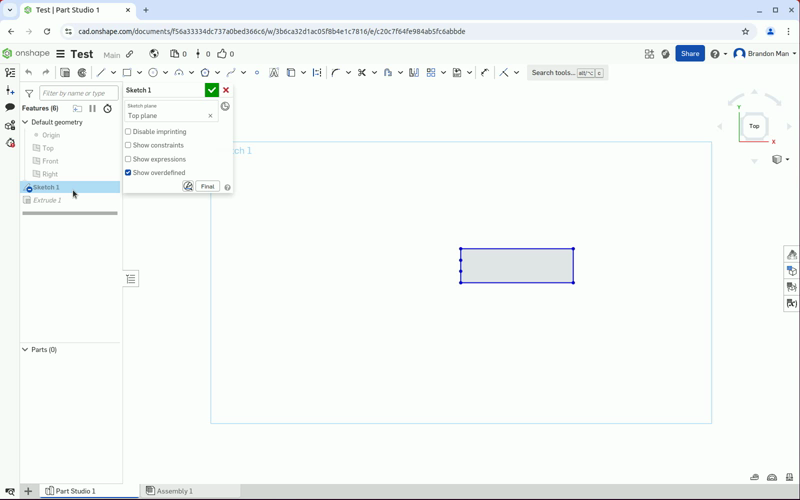
mouse_move(229, 92)
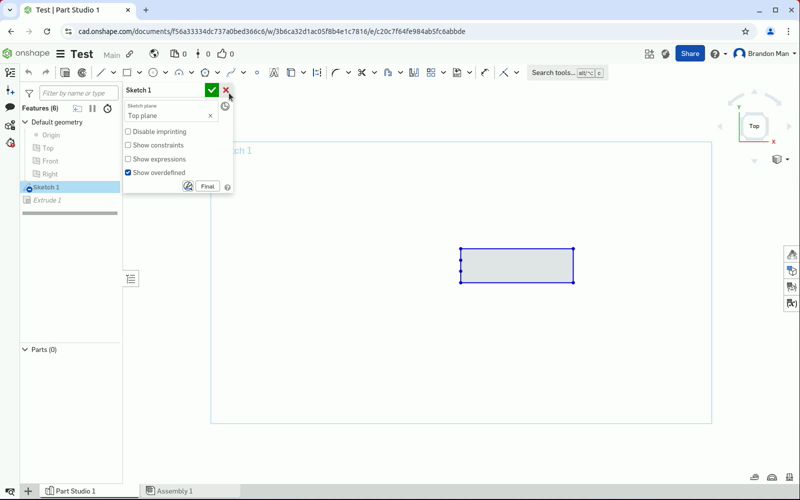
click(229, 92)
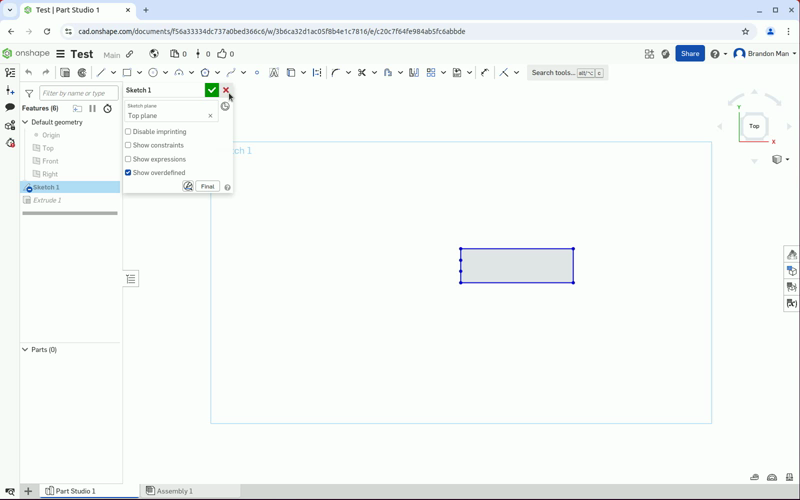
key(shift+s)
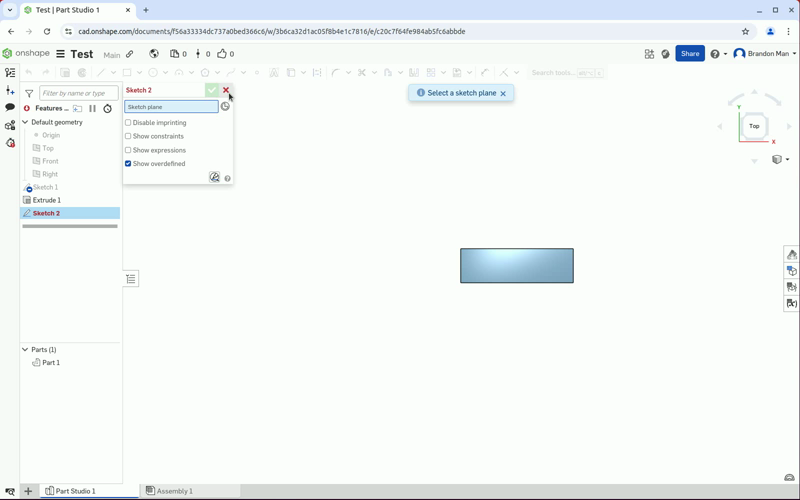
mouse_move(73, 150)
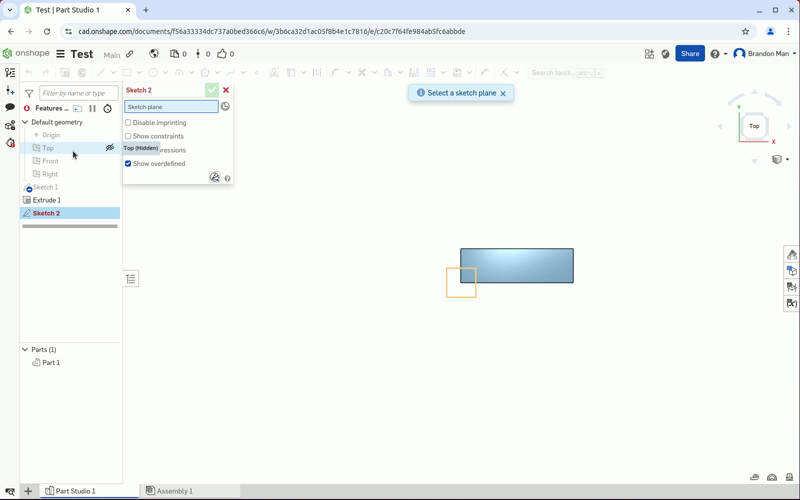
click(73, 150)
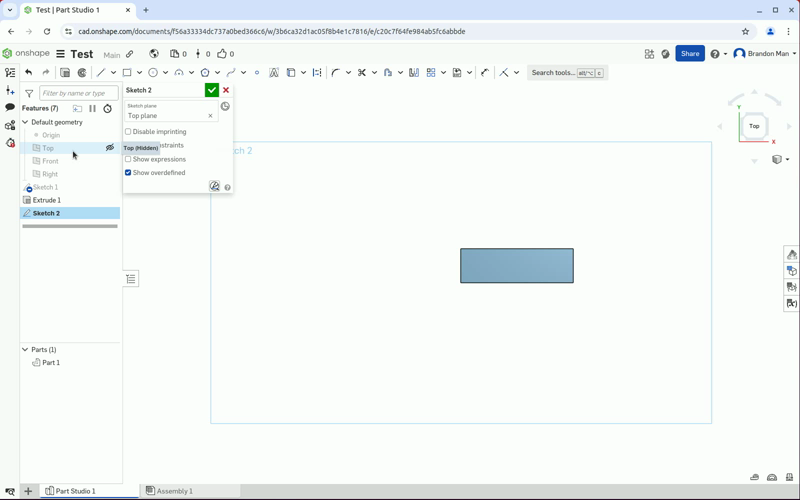
mouse_move(73, 352)
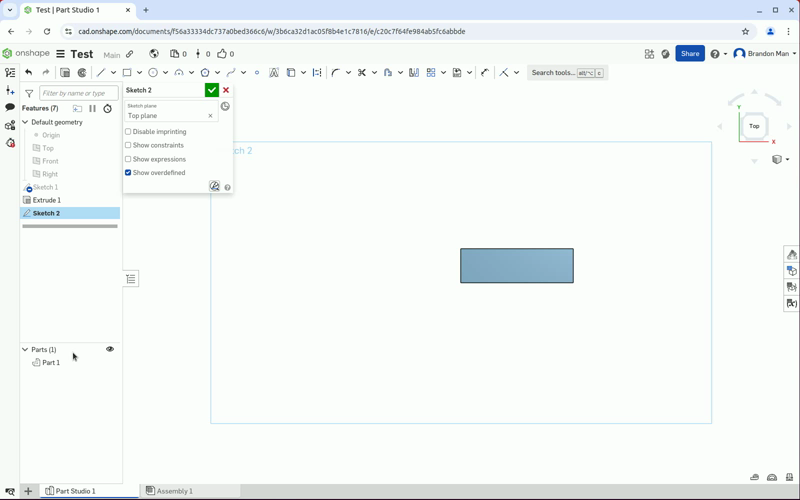
key(y)
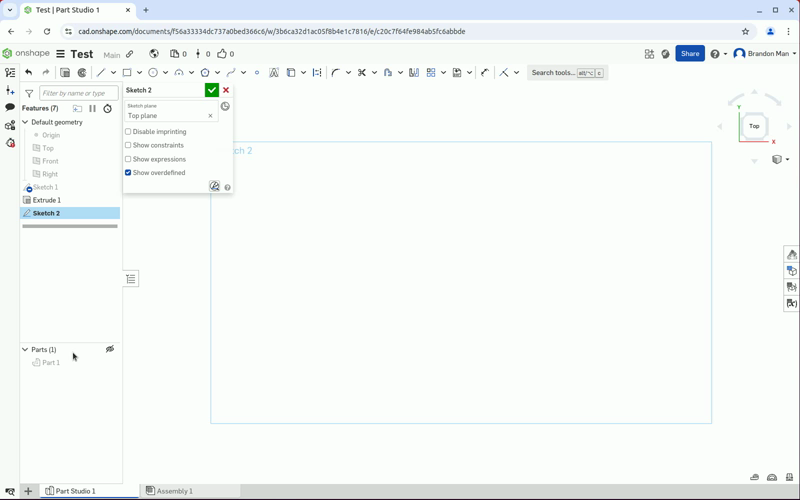
key(l)
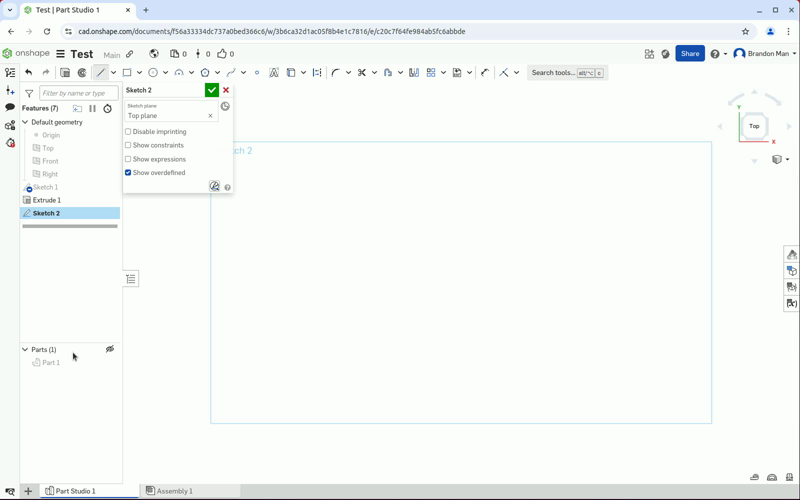
key_down(shift)
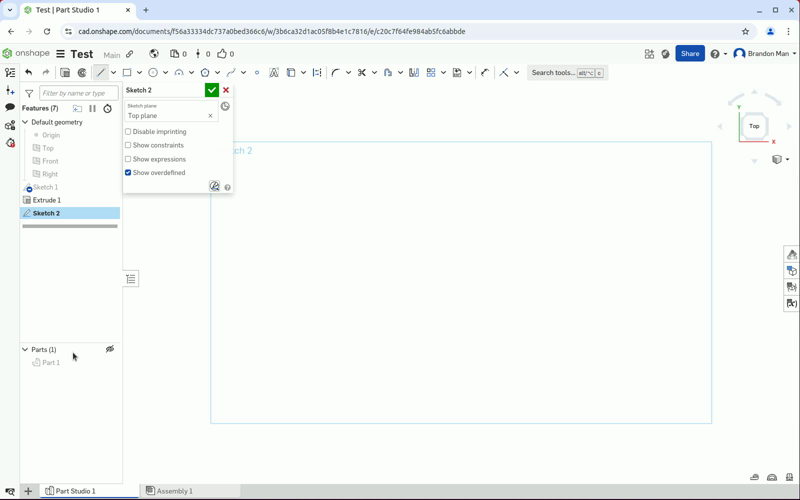
mouse_move(456, 271)
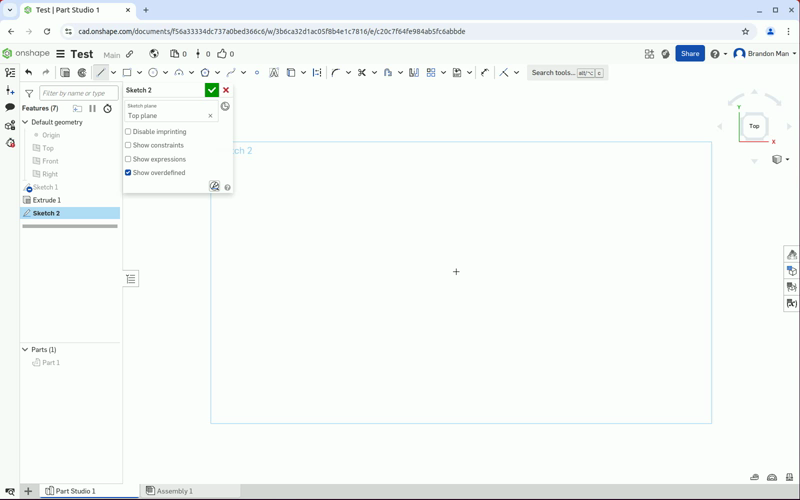
click(456, 271)
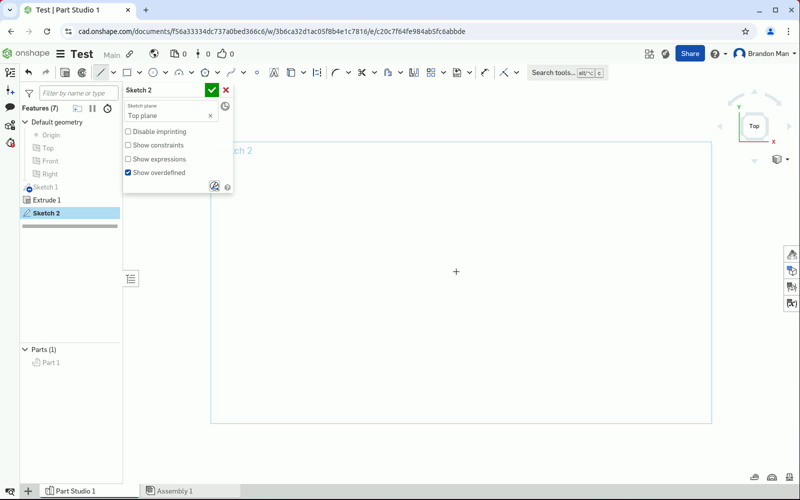
key_up(shift)
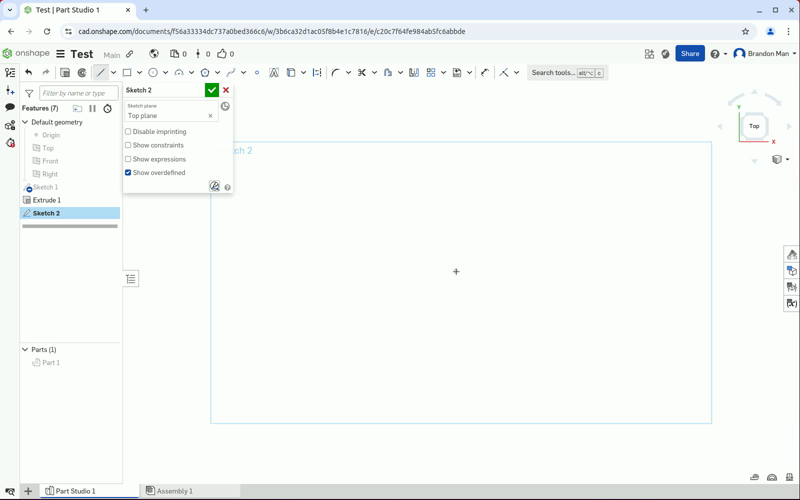
key_down(shift)
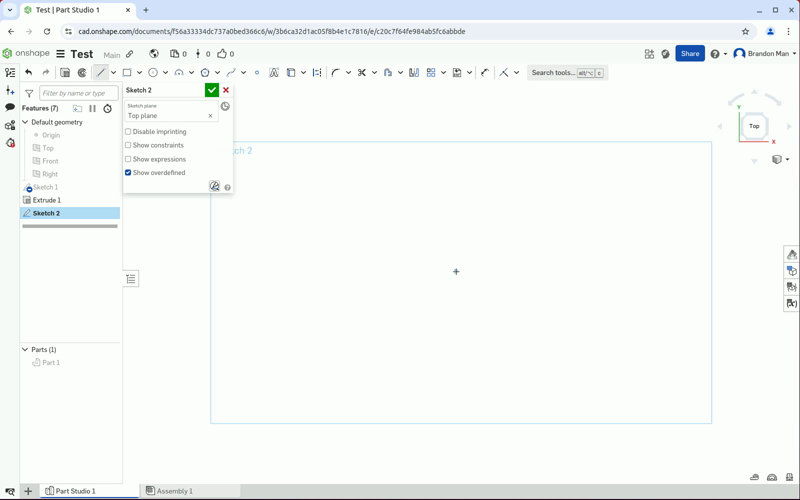
mouse_move(486, 271)
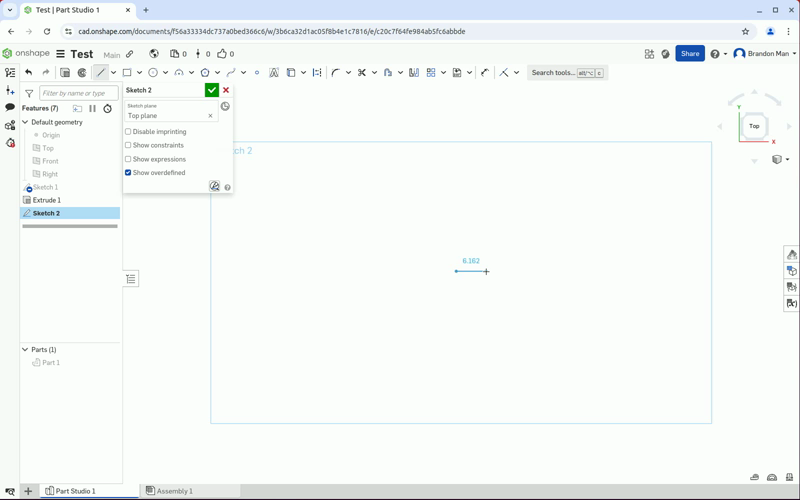
mouse_move(461, 271)
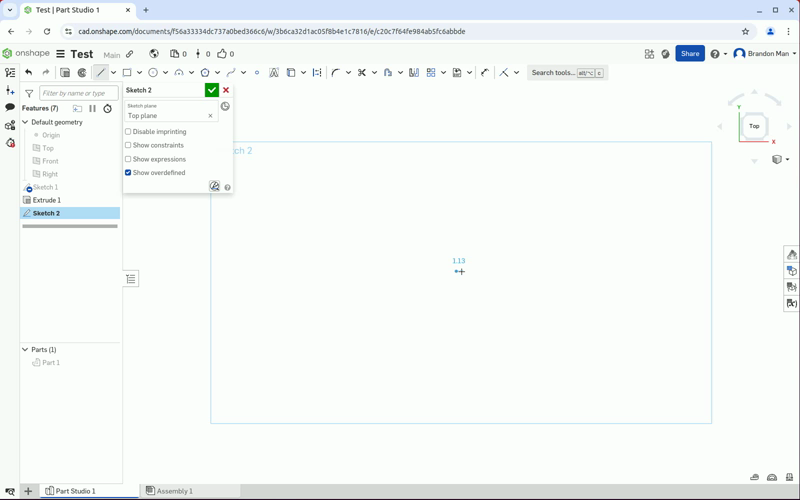
scroll(6)
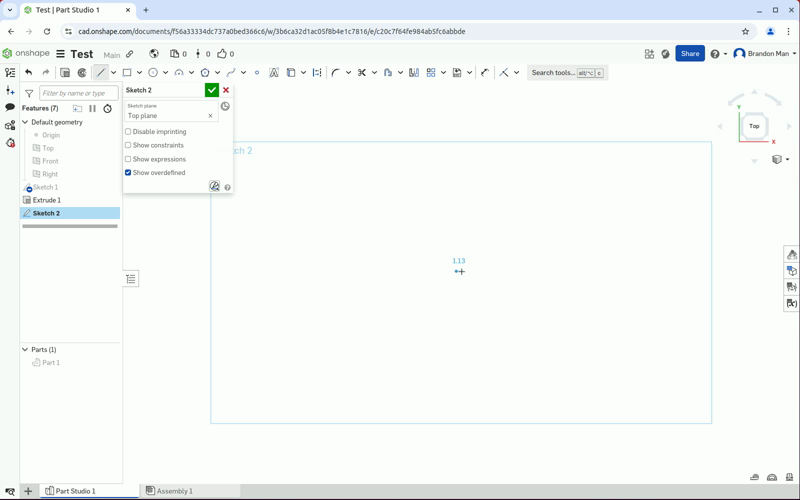
scroll(6)
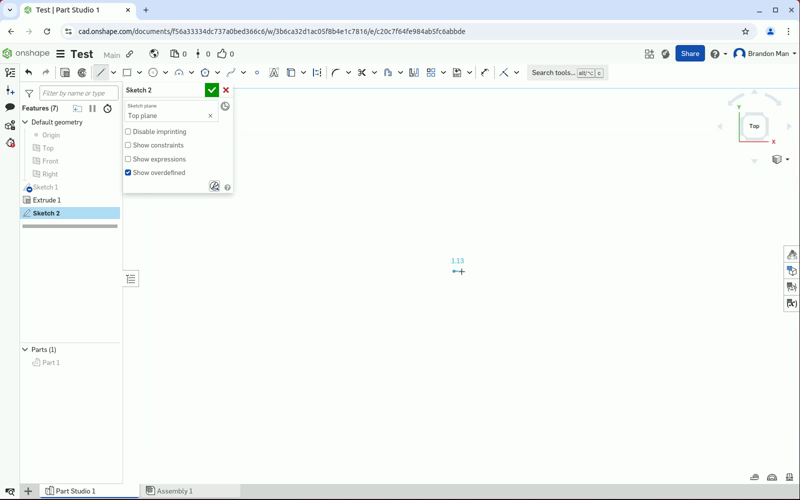
scroll(6)
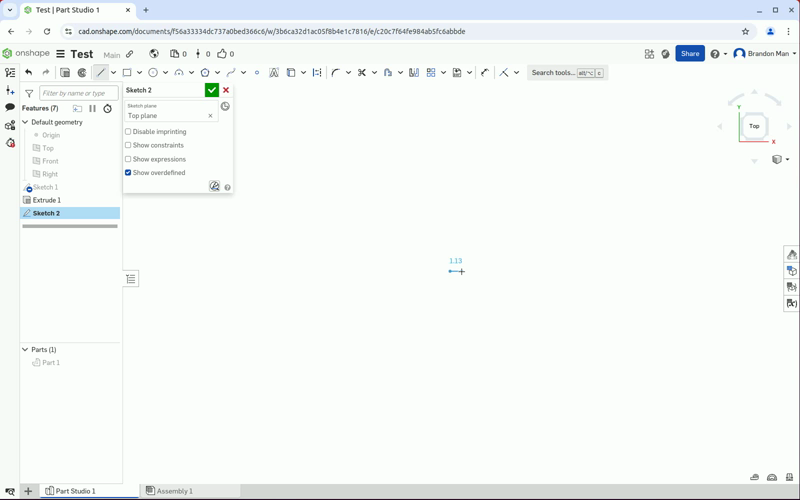
scroll(6)
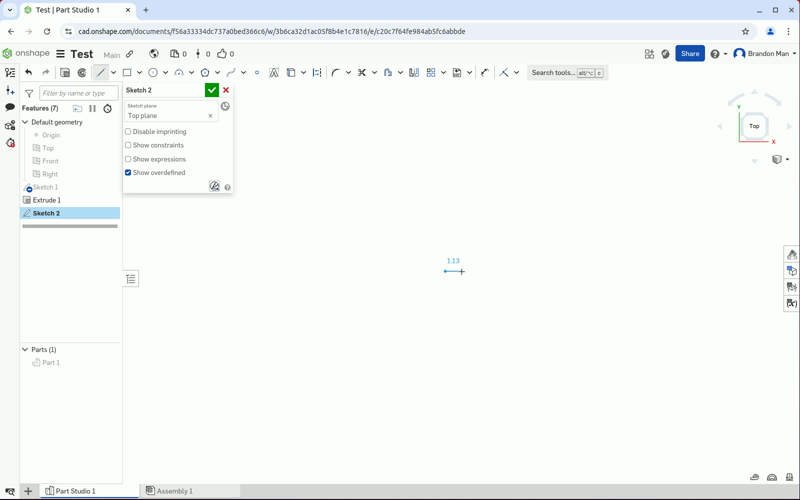
scroll(6)
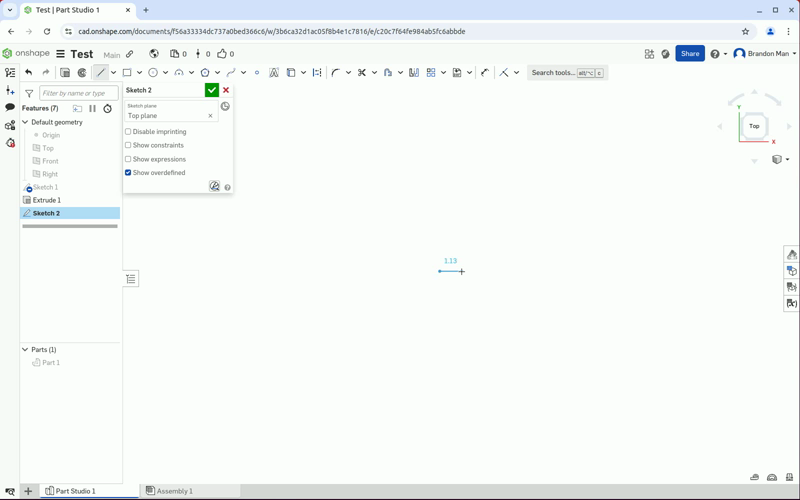
scroll(6)
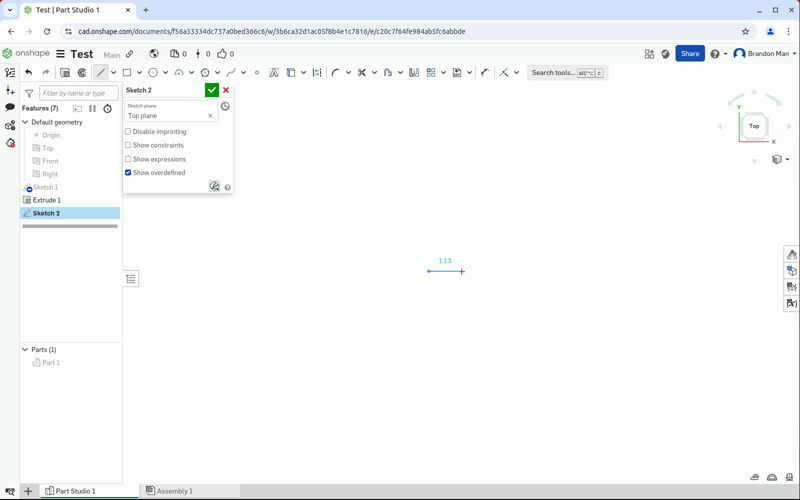
scroll(6)
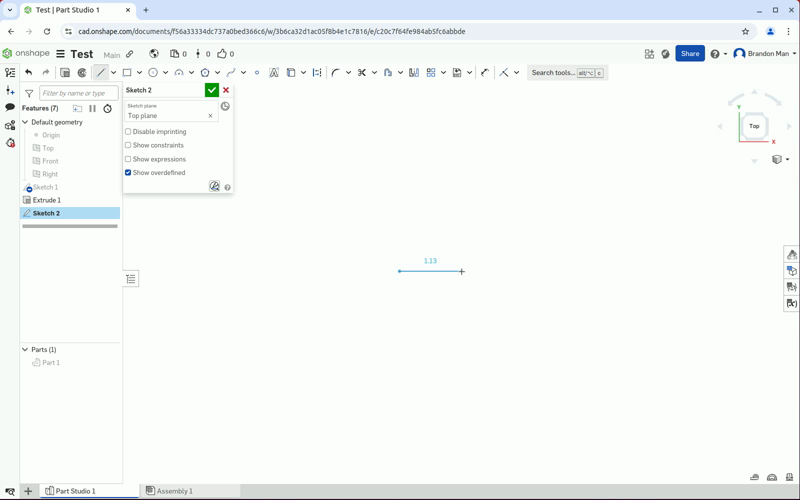
click(461, 271)
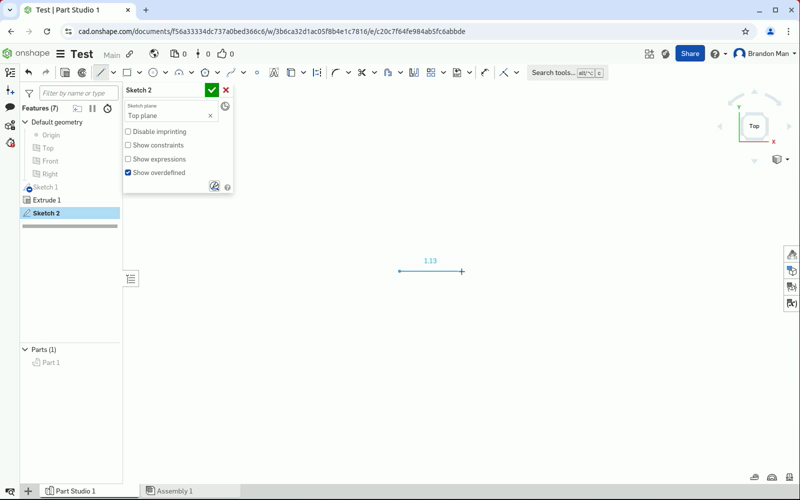
scroll(-6)
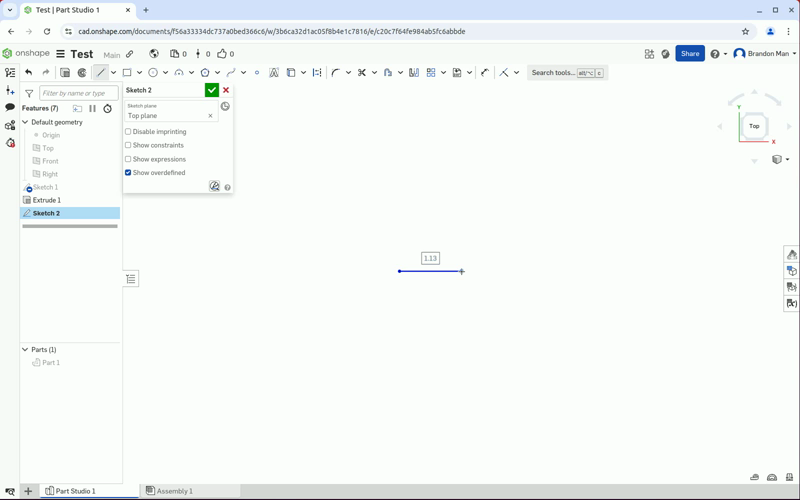
scroll(-6)
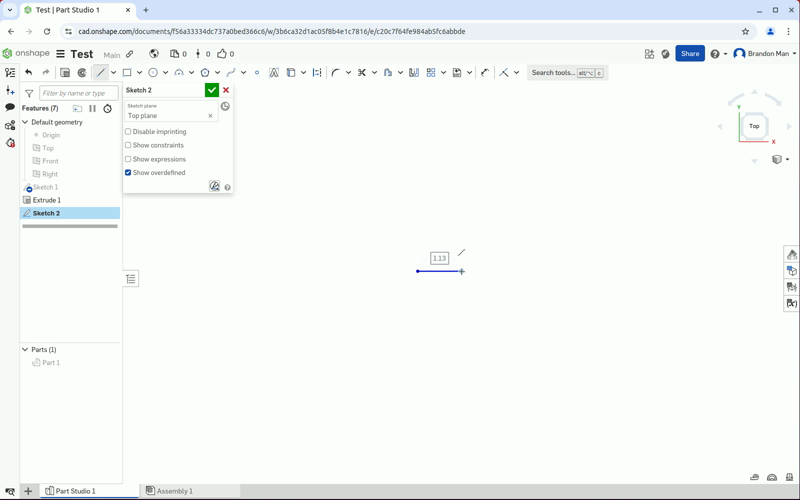
scroll(-6)
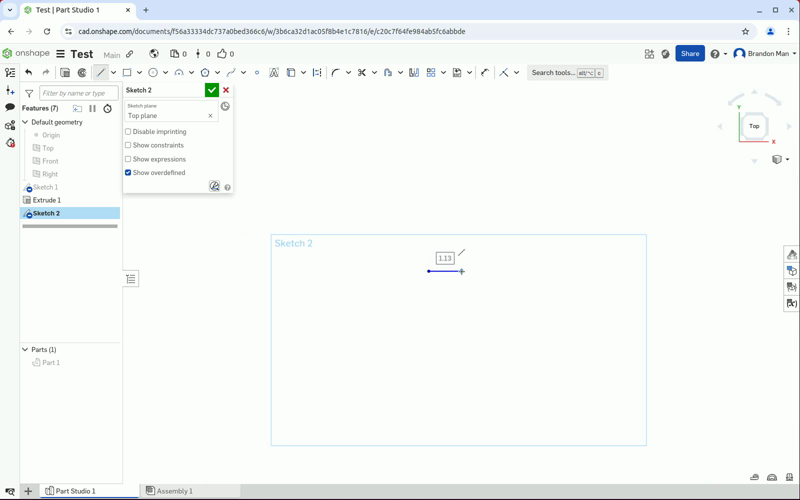
scroll(-6)
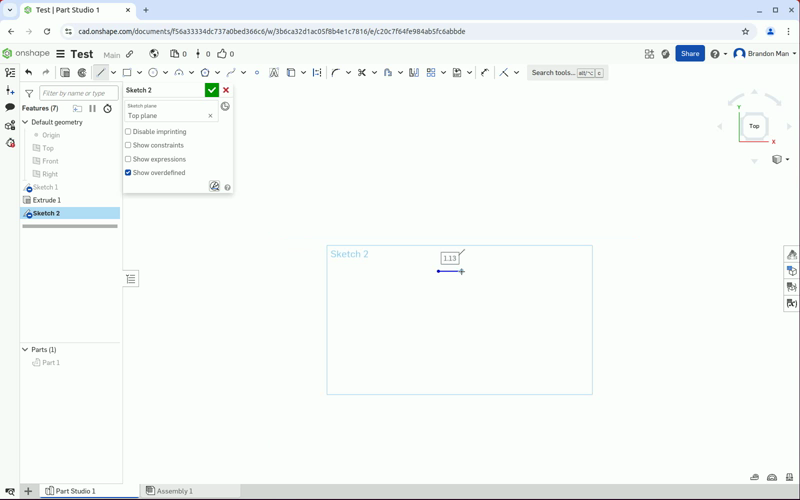
scroll(-6)
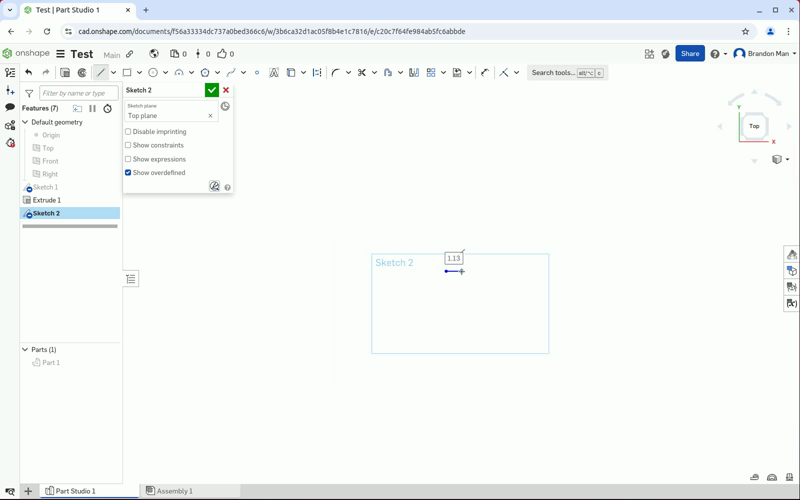
scroll(-6)
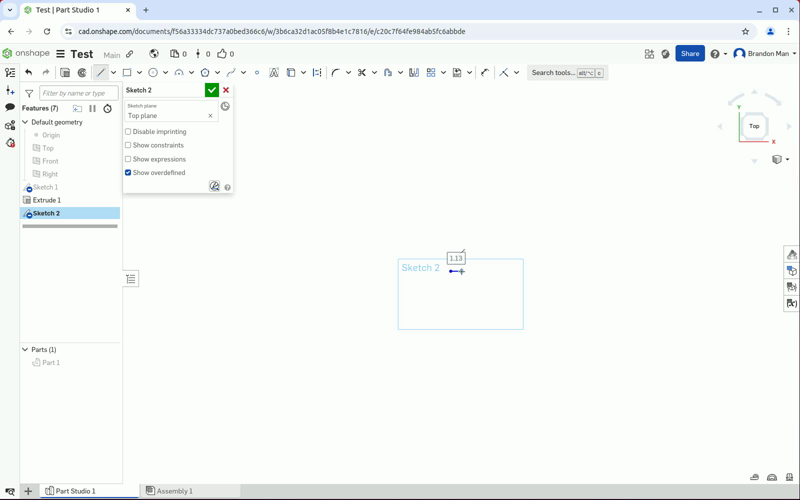
scroll(-6)
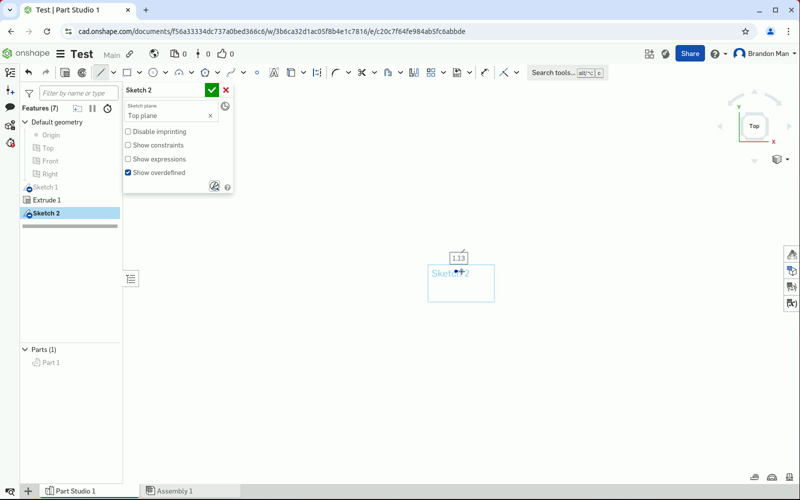
key_up(shift)
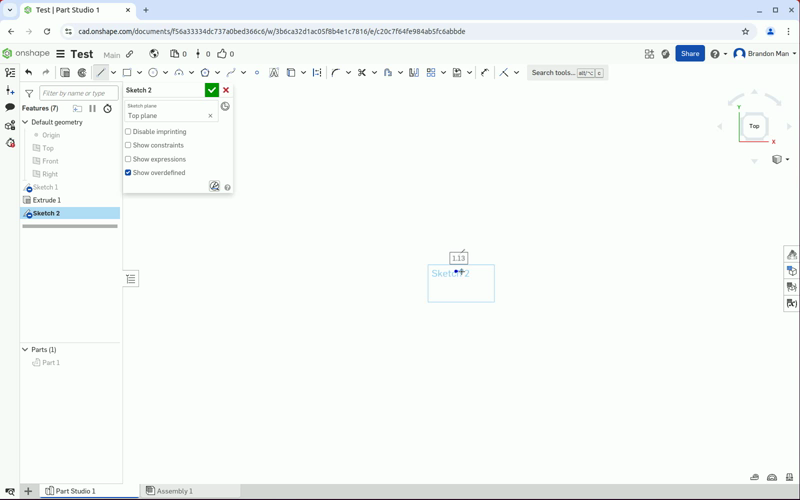
key_down(shift)
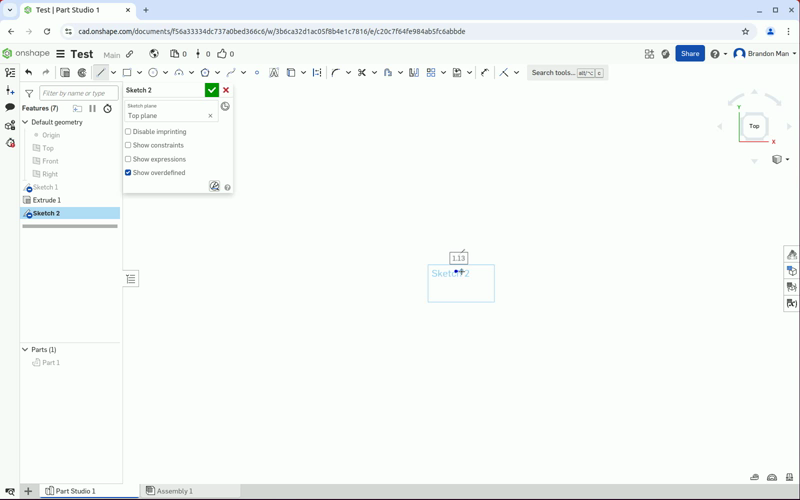
mouse_move(491, 271)
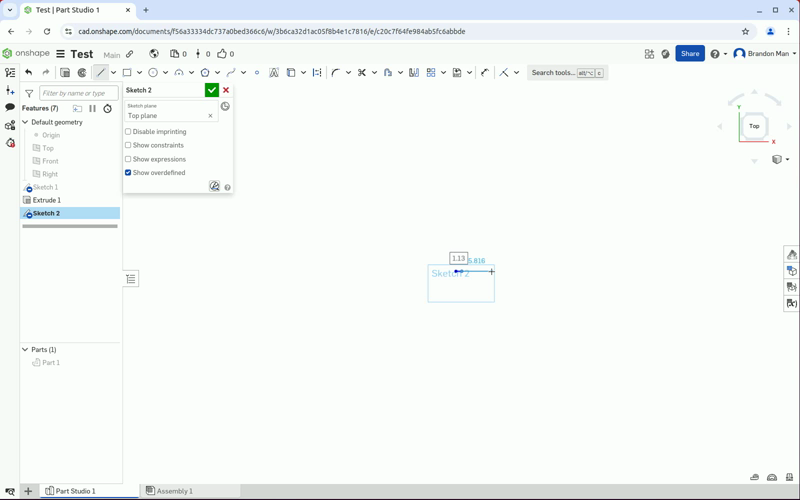
mouse_move(461, 259)
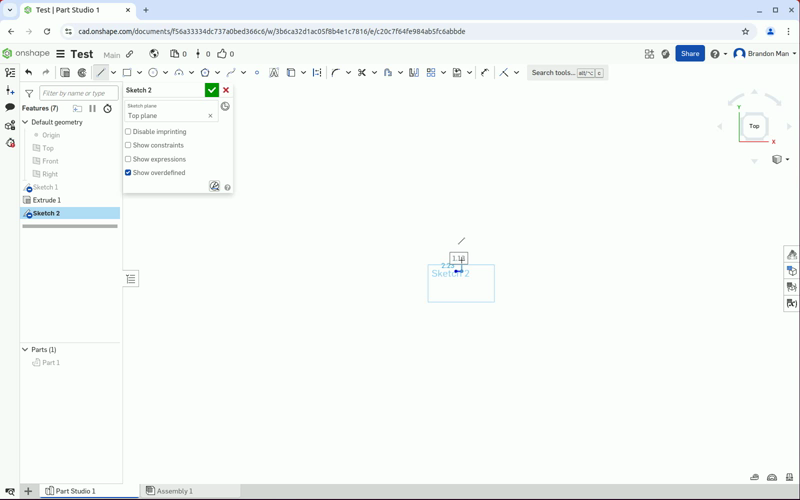
click(461, 259)
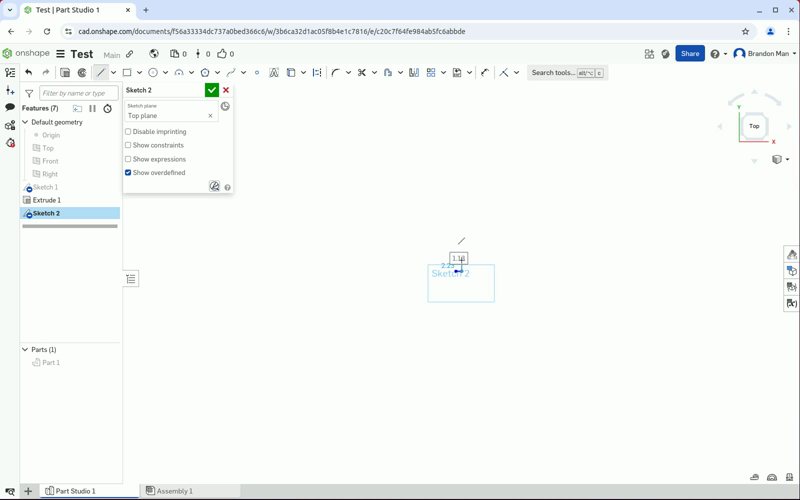
key_up(shift)
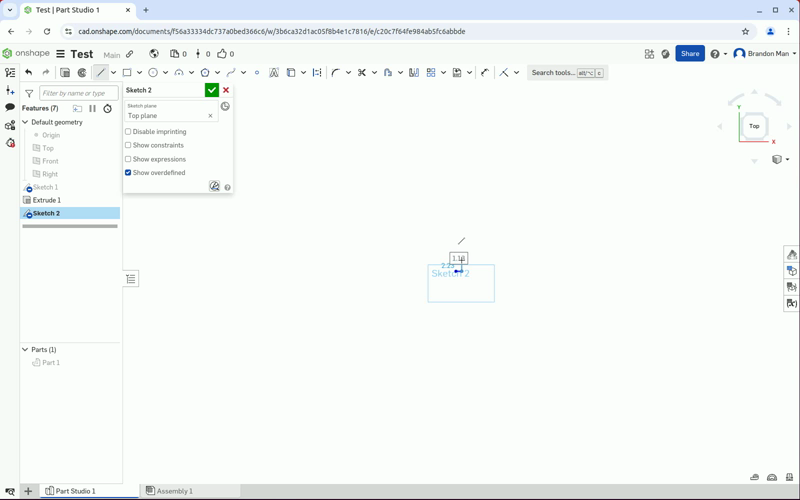
key_down(shift)
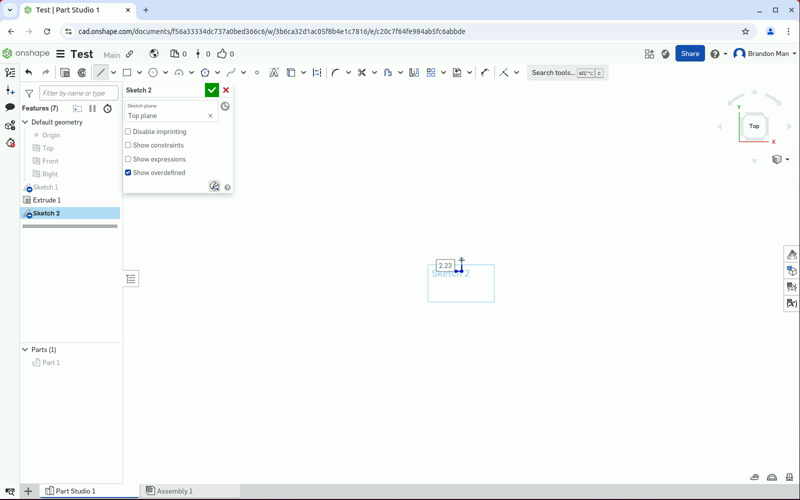
mouse_move(491, 259)
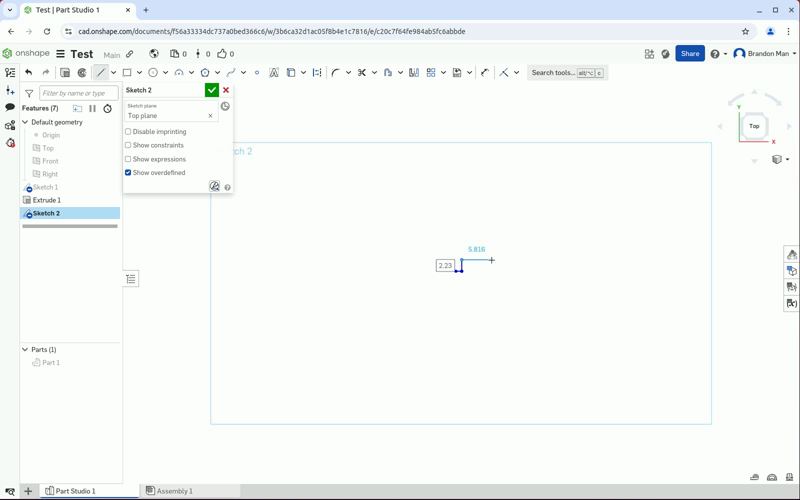
mouse_move(456, 259)
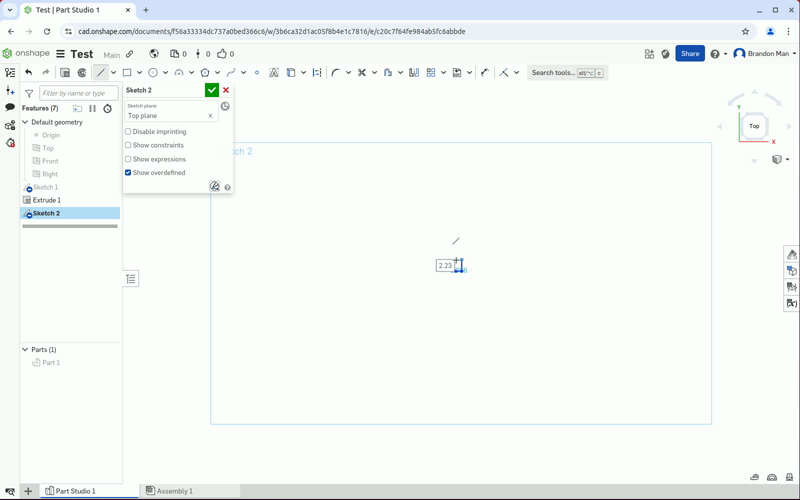
scroll(6)
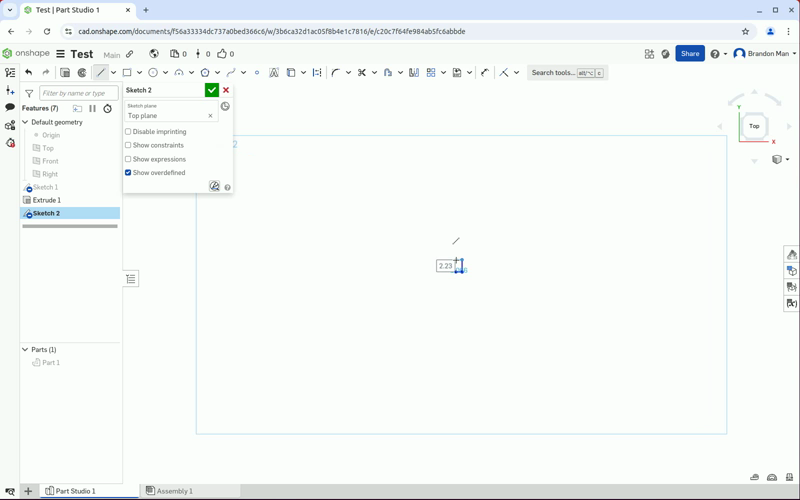
scroll(6)
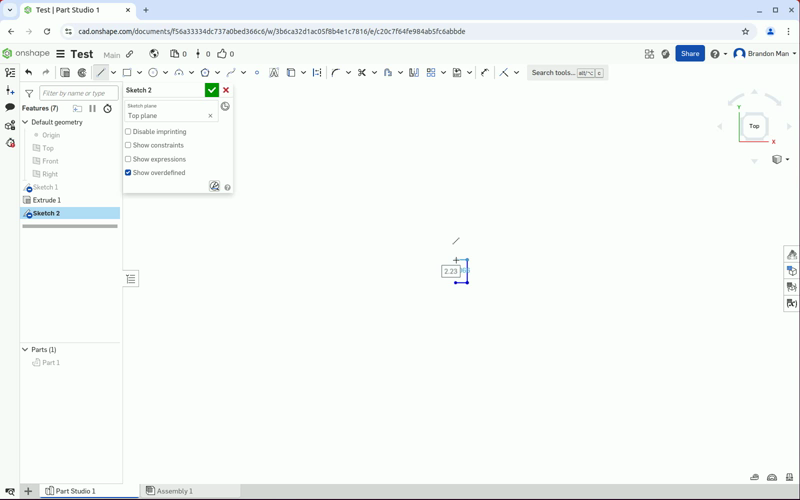
scroll(6)
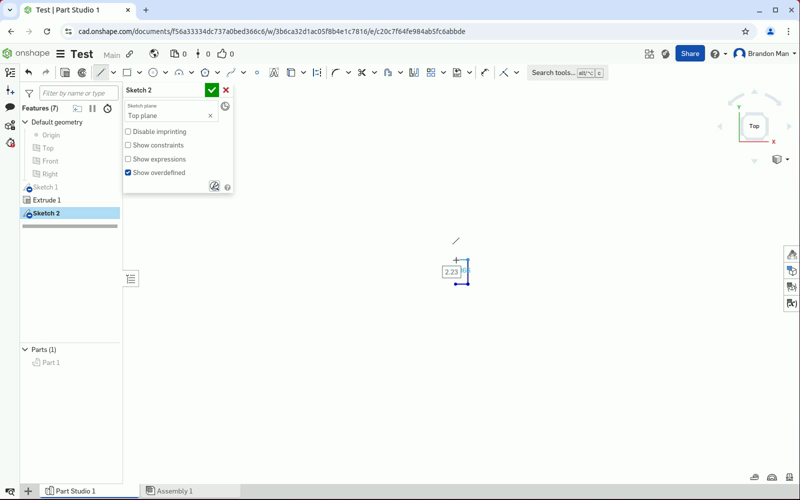
scroll(6)
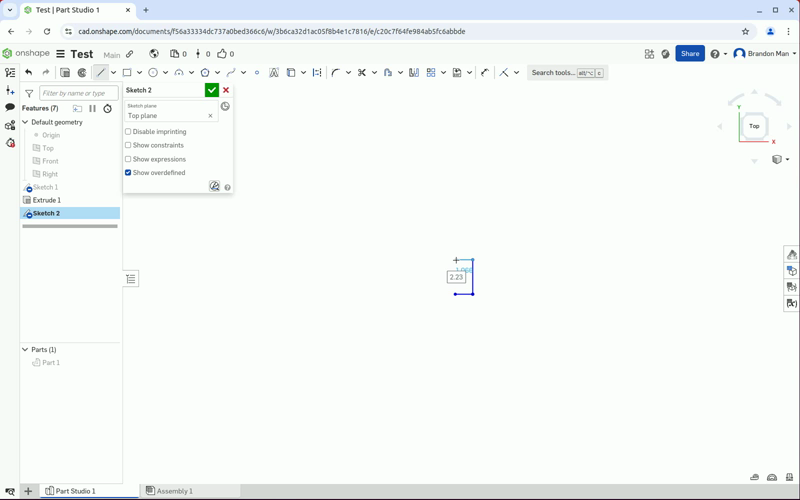
scroll(6)
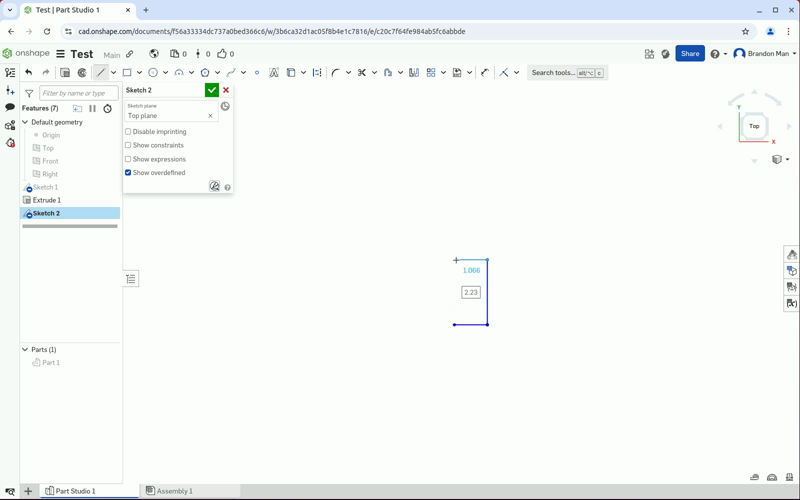
scroll(6)
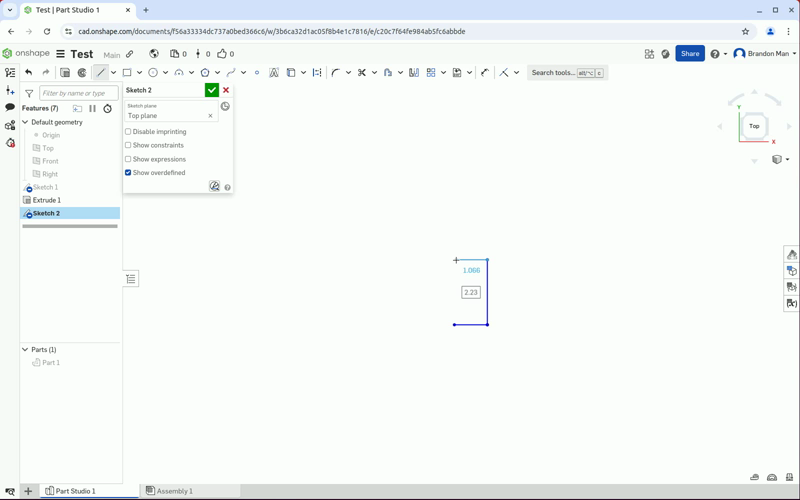
scroll(6)
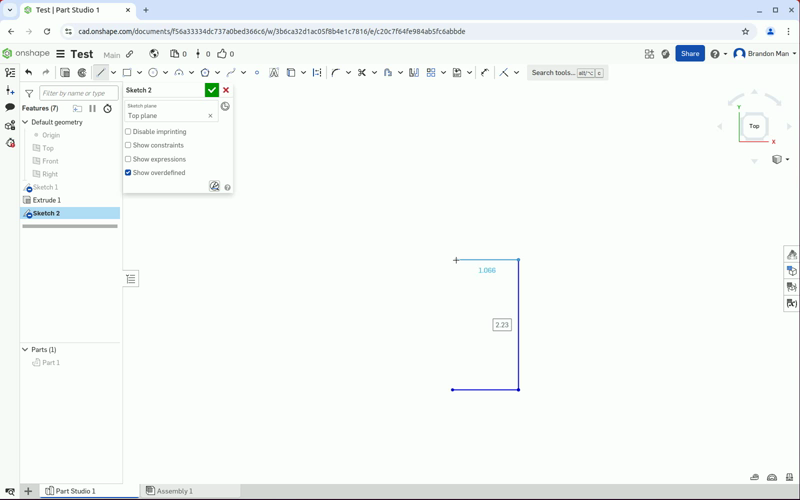
click(456, 259)
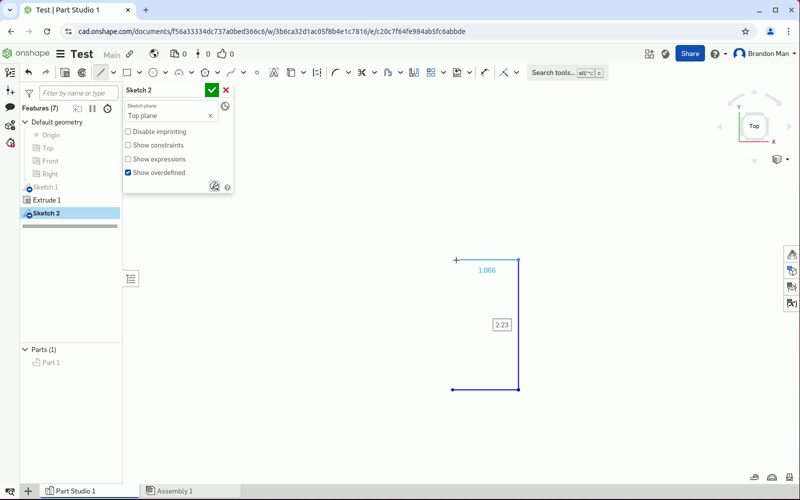
scroll(-6)
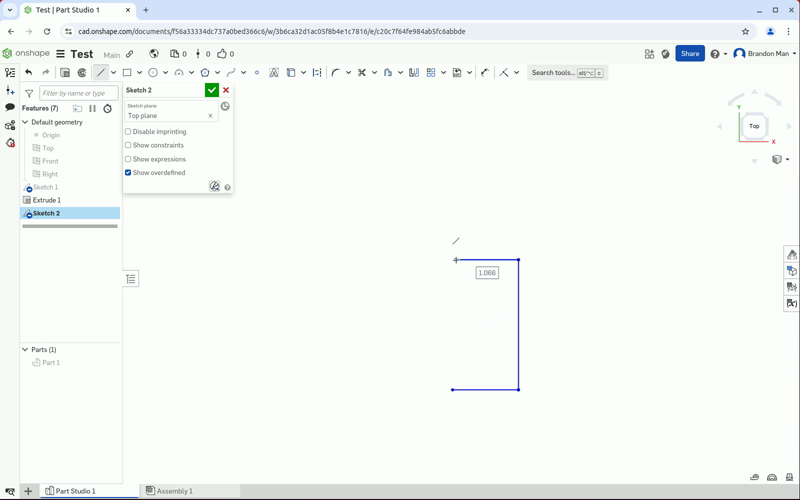
scroll(-6)
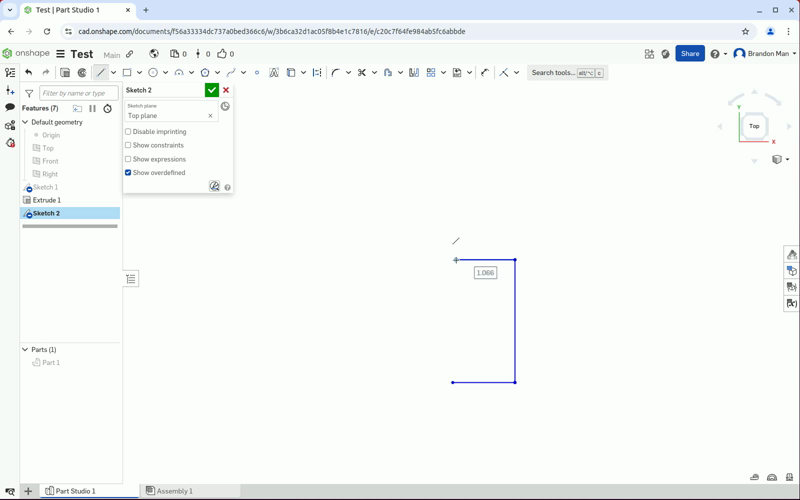
scroll(-6)
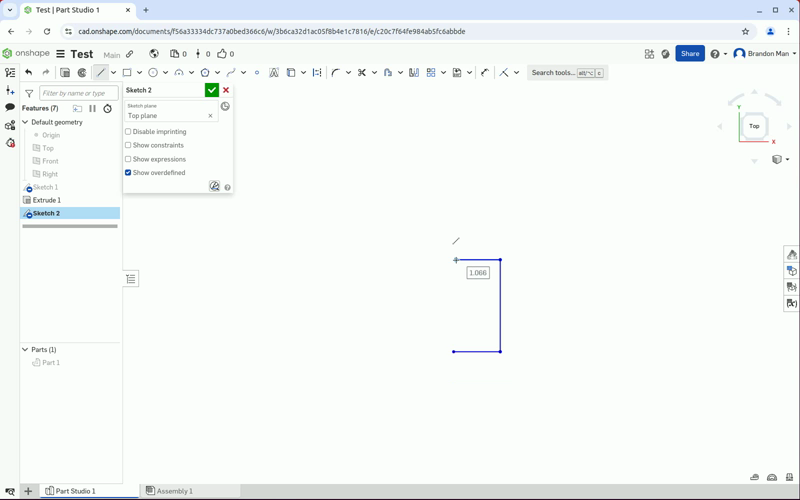
scroll(-6)
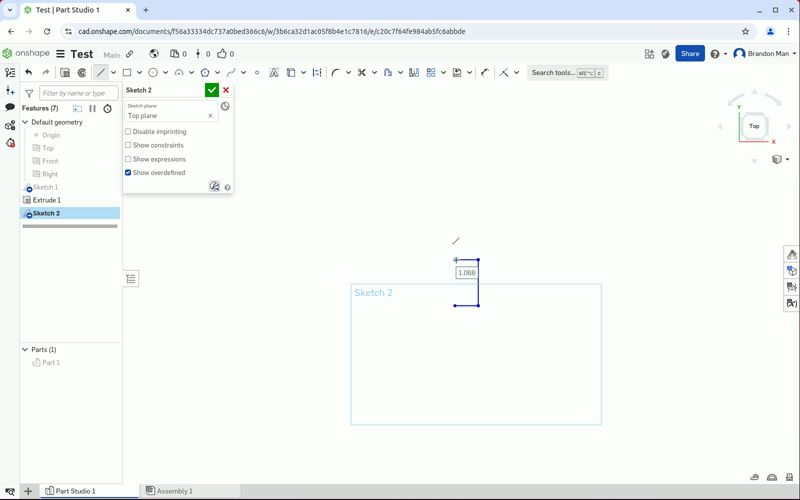
scroll(-6)
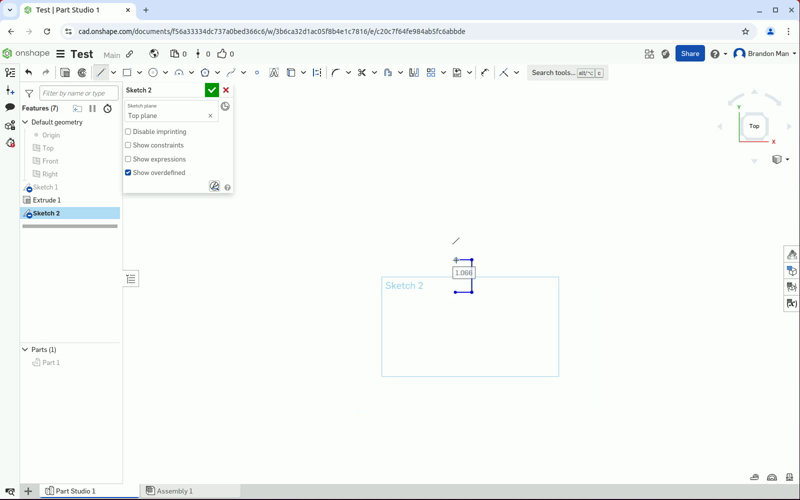
scroll(-6)
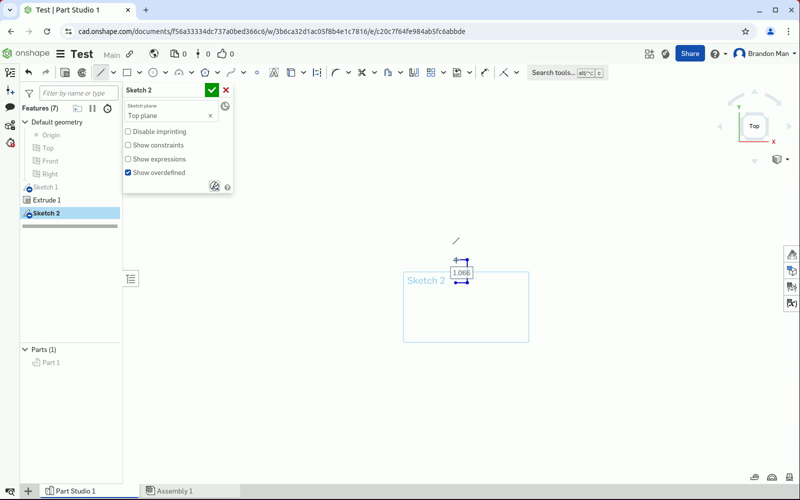
scroll(-6)
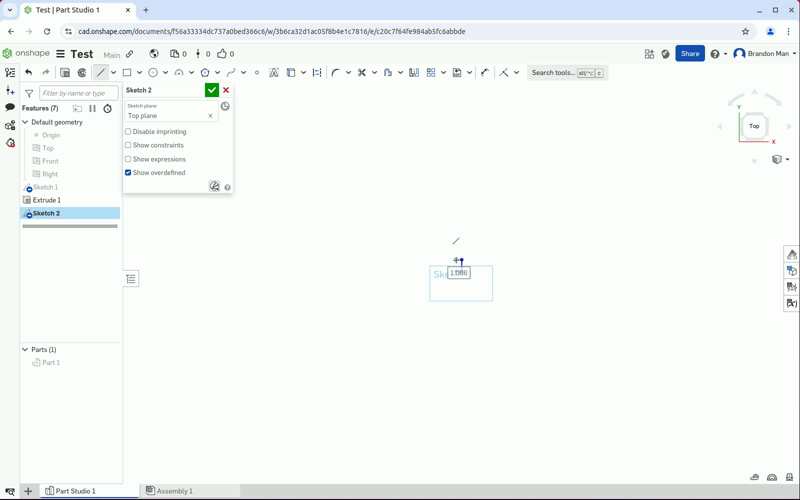
key_up(shift)
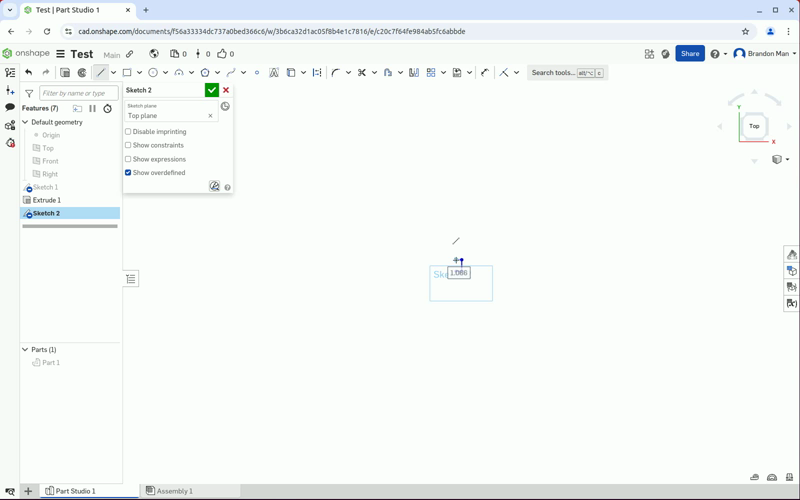
mouse_move(486, 259)
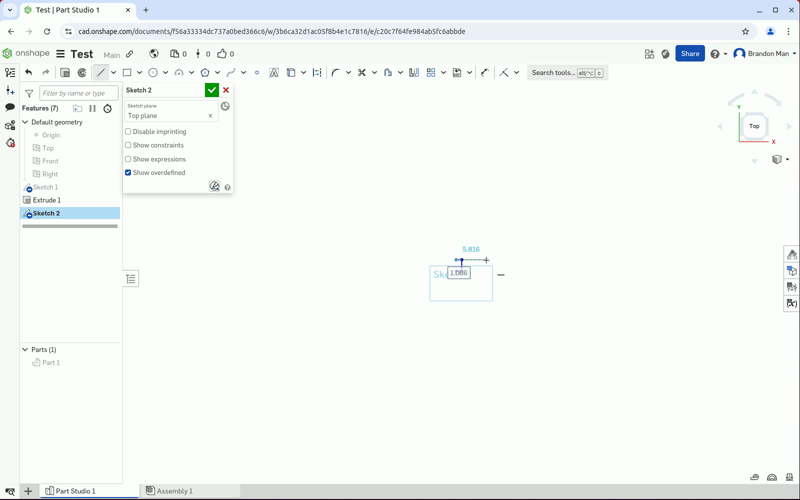
key_down(shift)
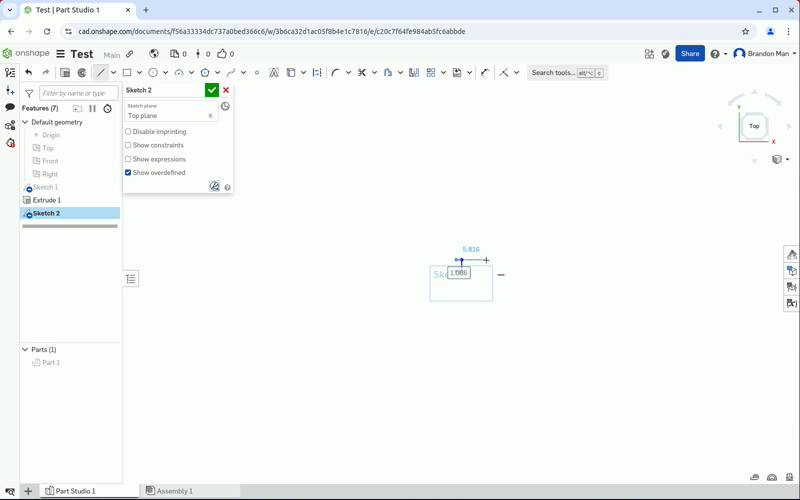
mouse_move(456, 271)
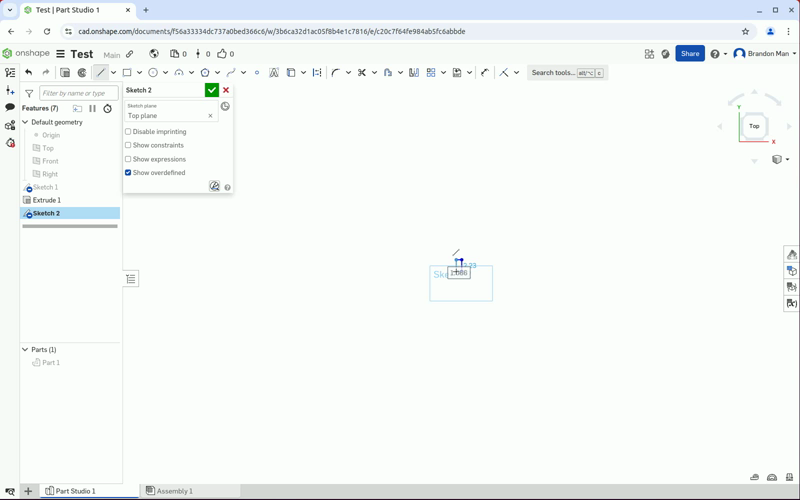
key_up(shift)
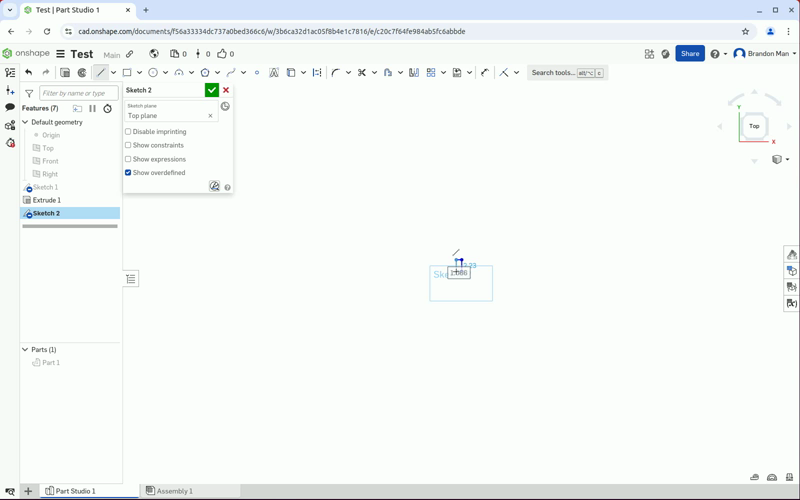
click(456, 271)
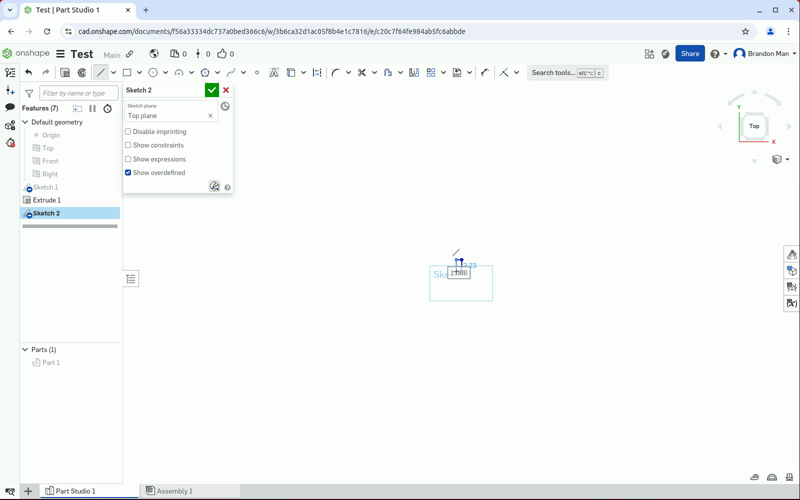
key(esc)
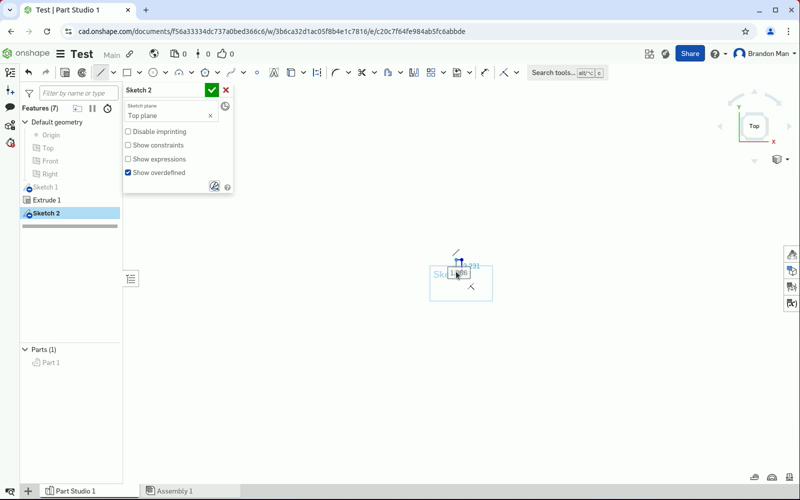
mouse_move(457, 262)
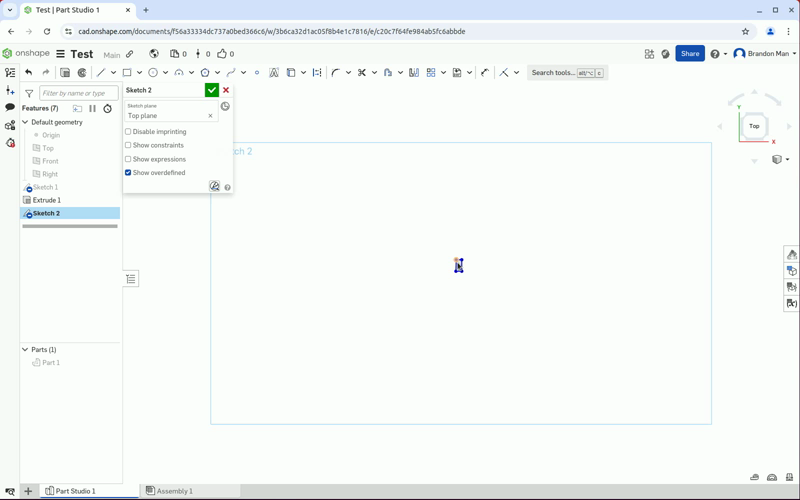
scroll(6)
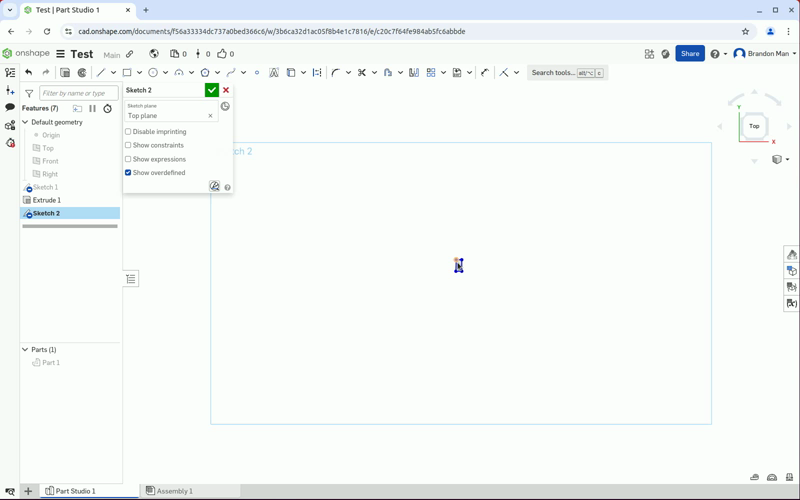
scroll(6)
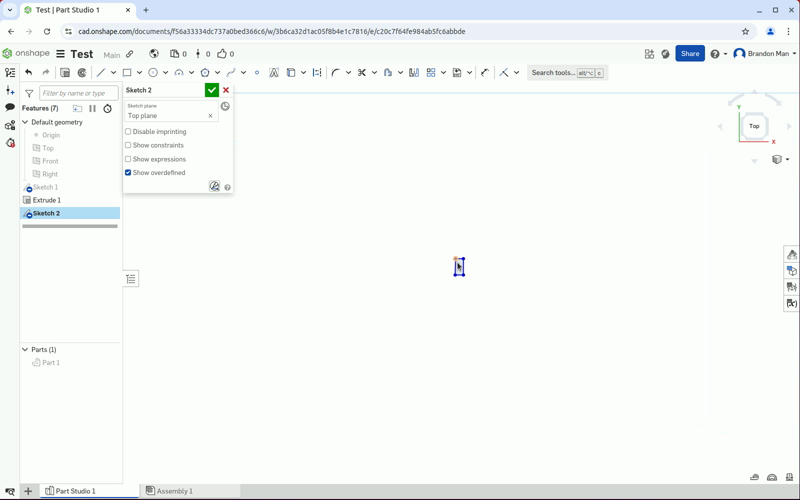
scroll(6)
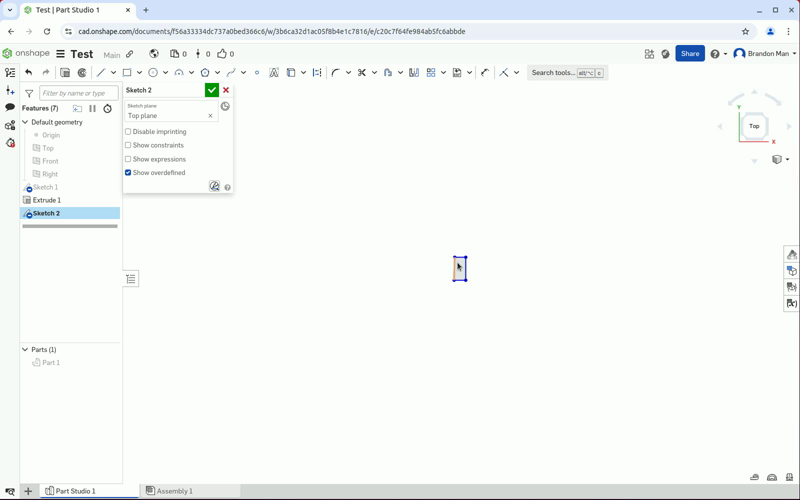
scroll(6)
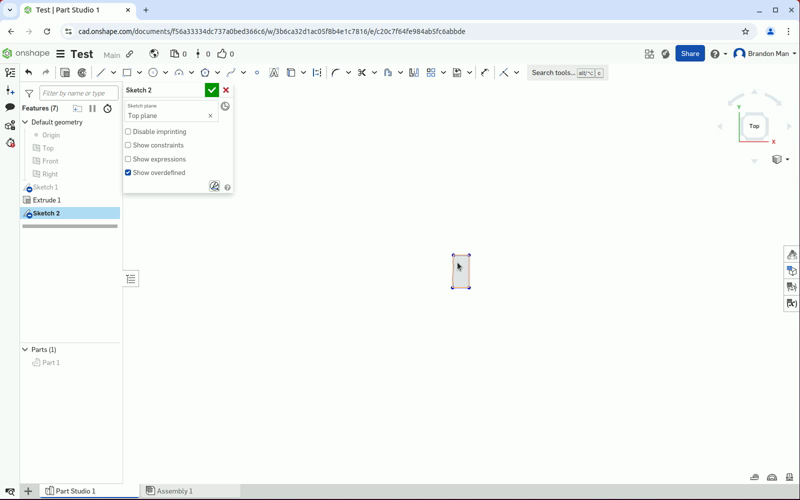
scroll(6)
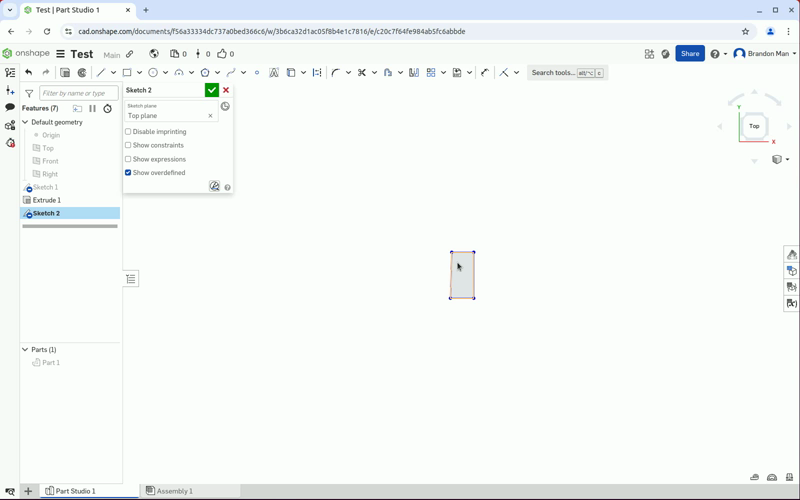
scroll(6)
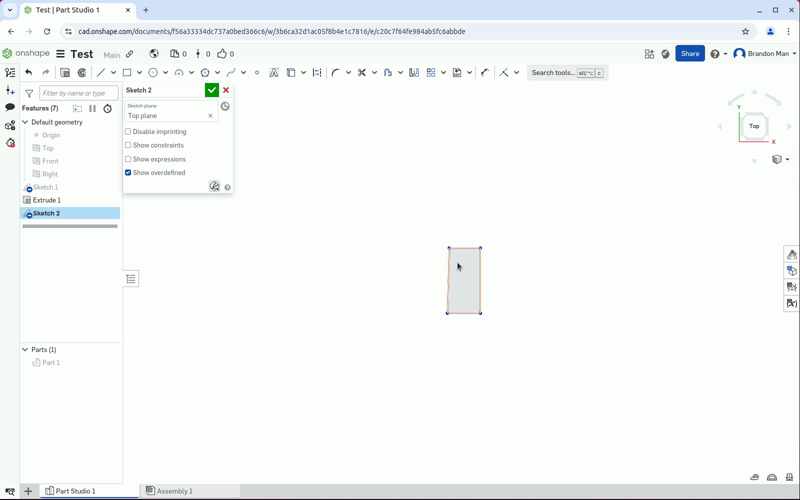
scroll(6)
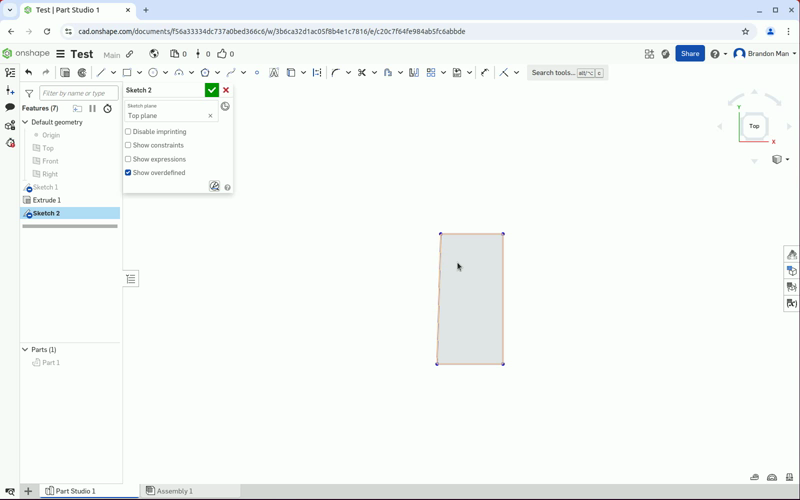
click(457, 262)
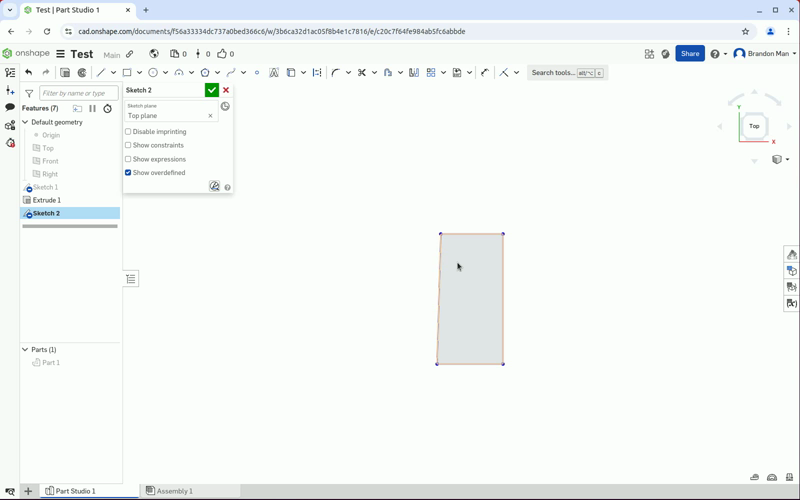
scroll(-6)
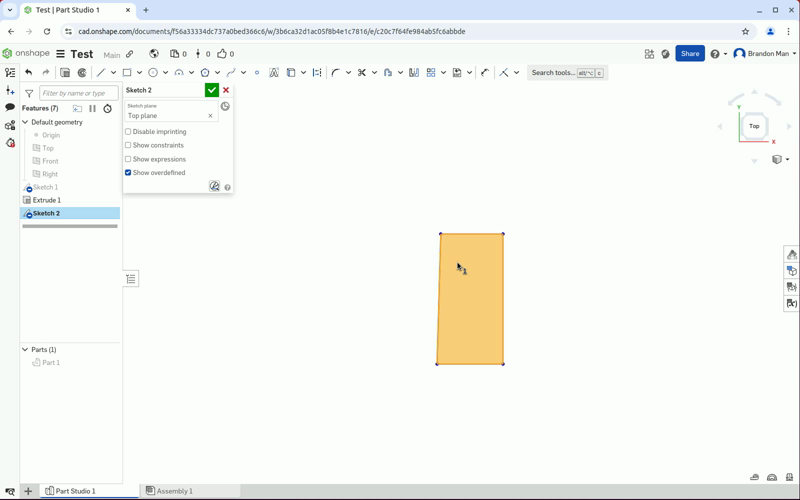
scroll(-6)
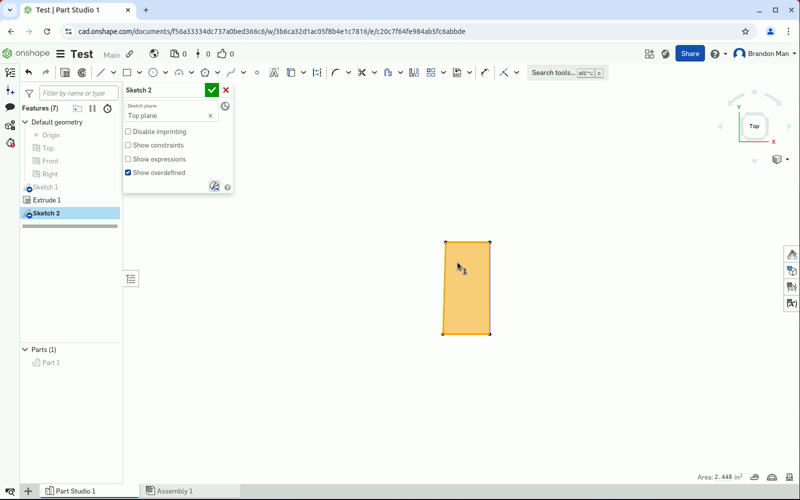
scroll(-6)
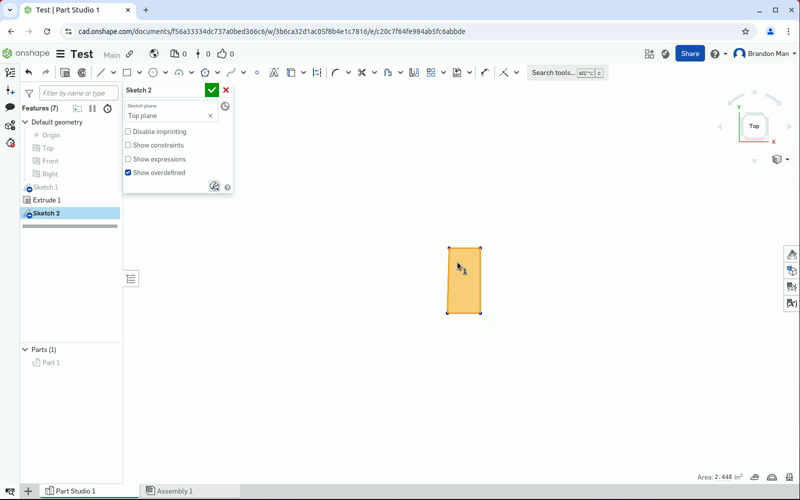
scroll(-6)
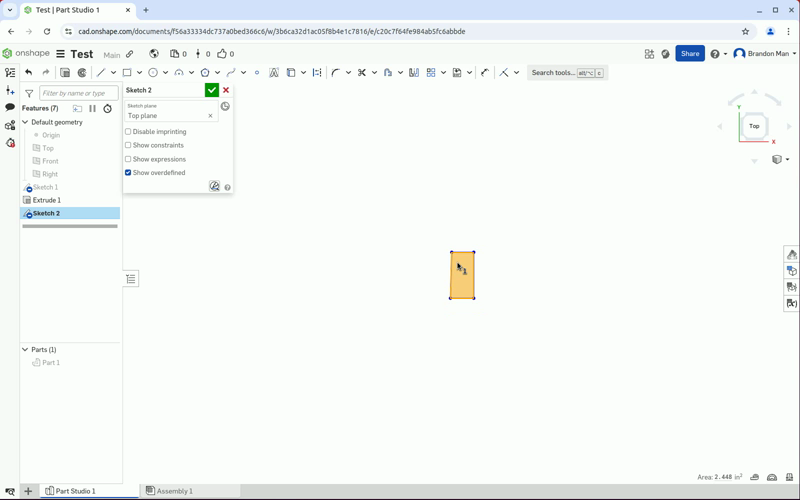
scroll(-6)
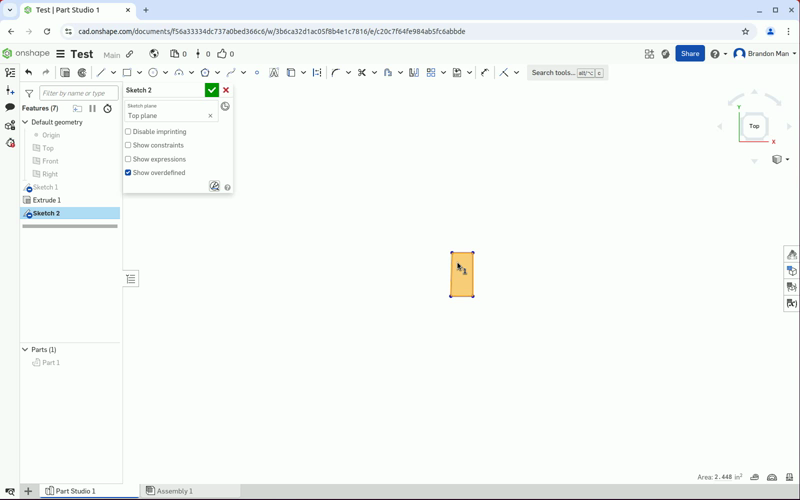
scroll(-6)
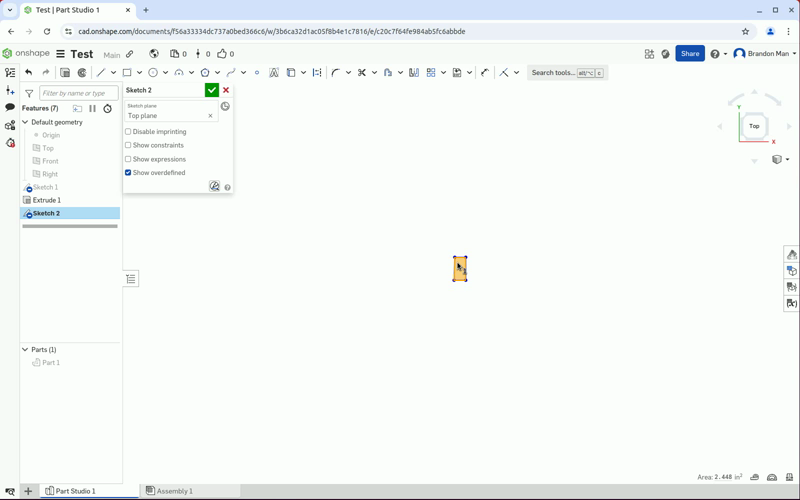
scroll(-6)
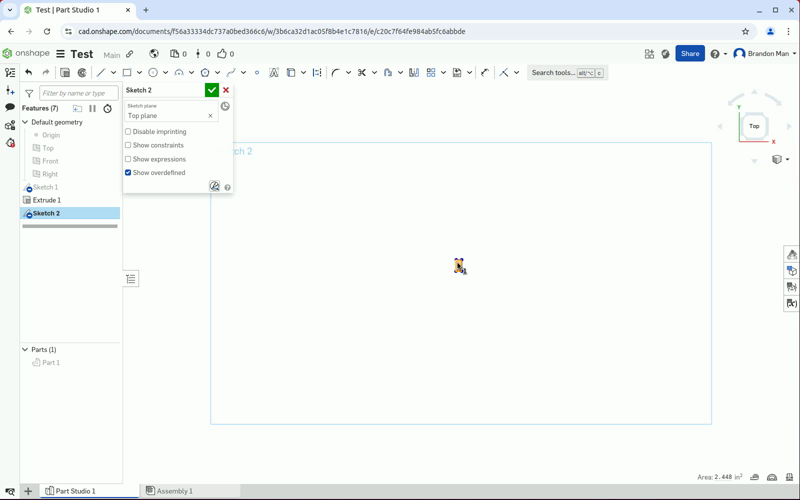
mouse_move(73, 352)
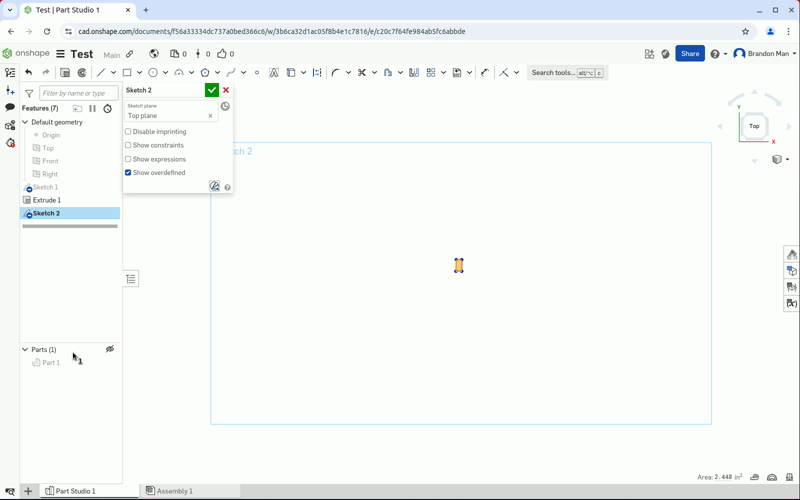
key(shift+y)
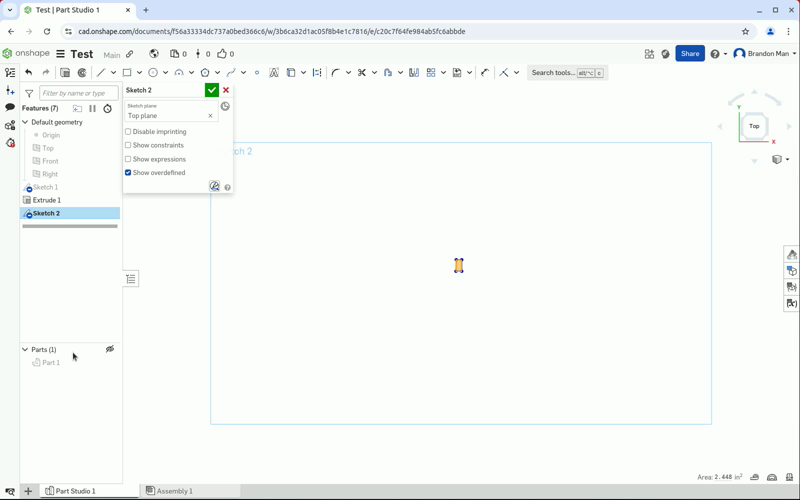
key(shift+e)
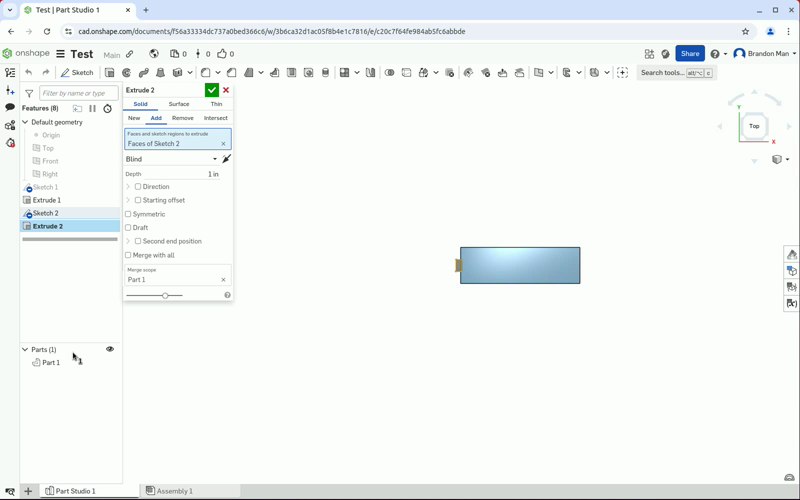
mouse_move(143, 106)
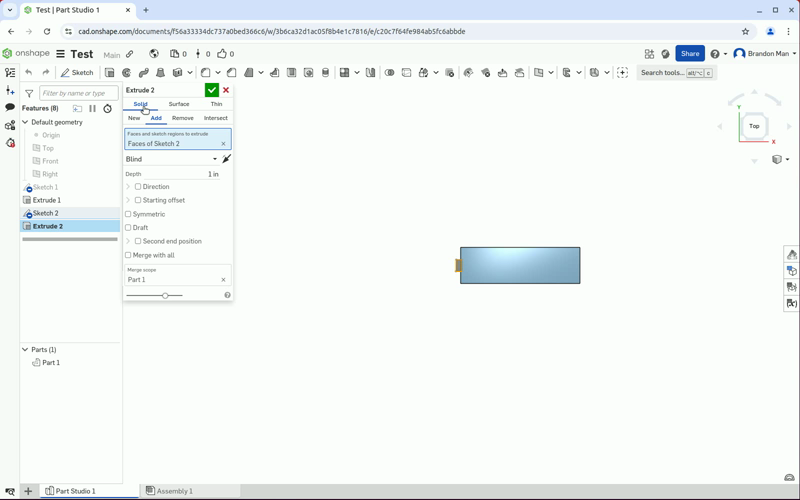
click(143, 106)
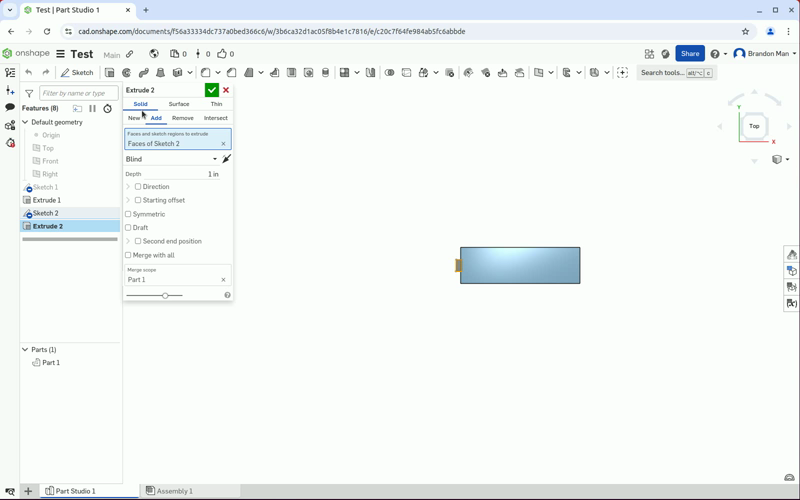
mouse_move(137, 120)
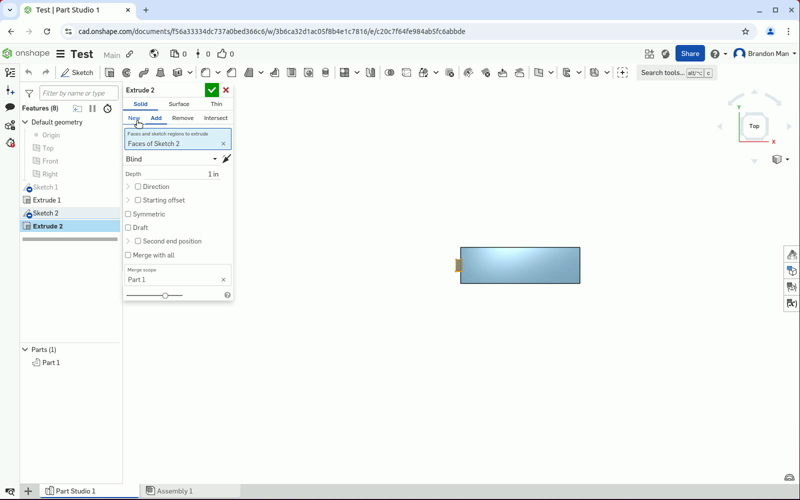
click(137, 120)
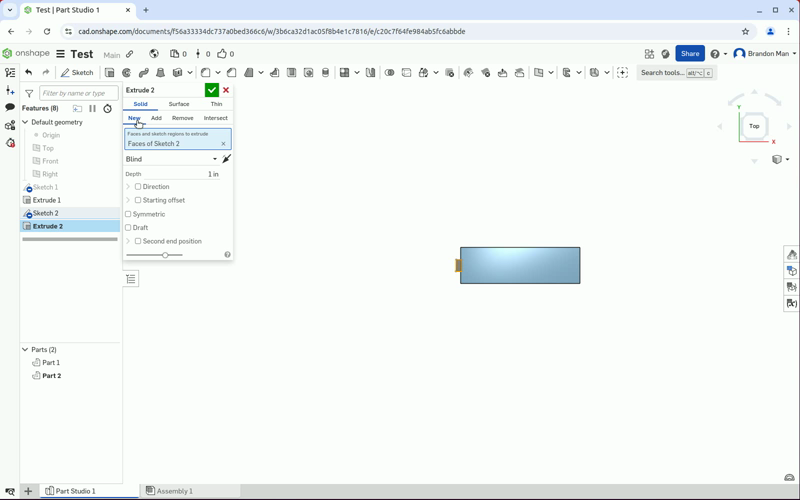
key(tab, 4)
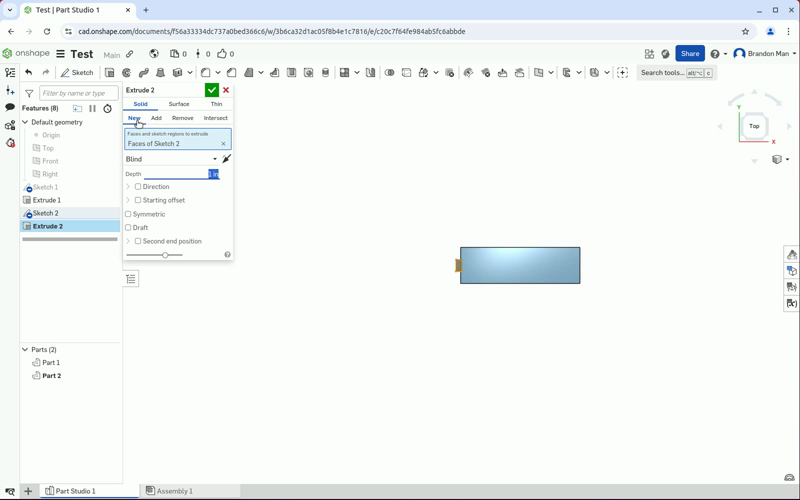
text(0.963)
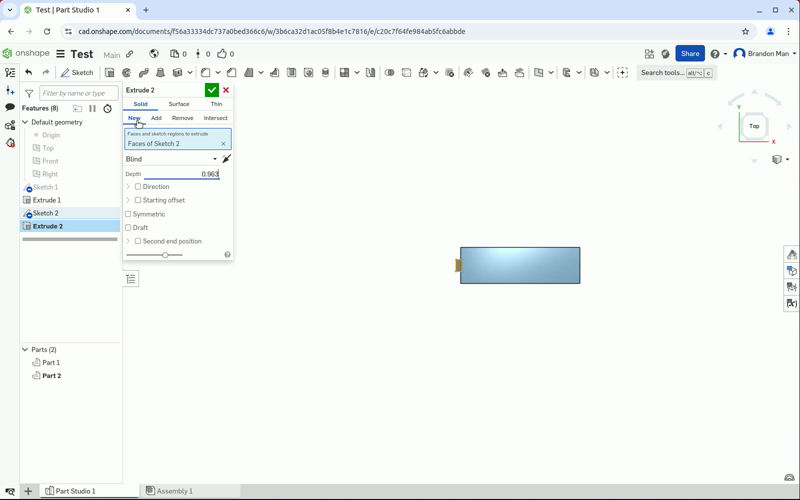
key(enter)
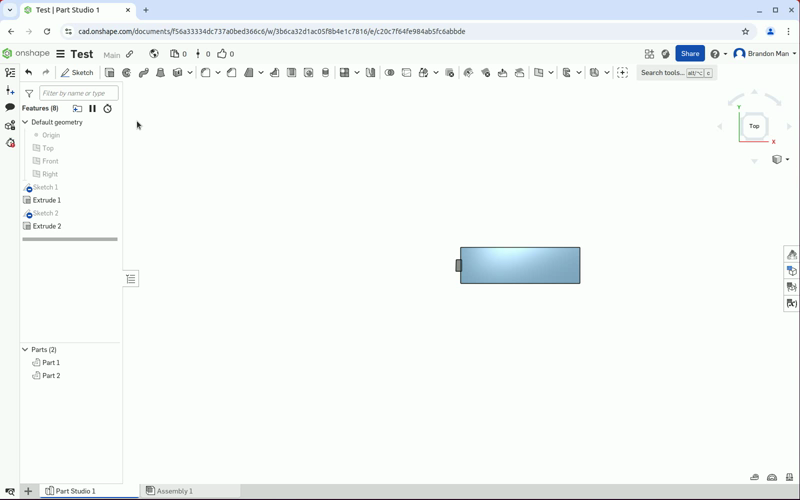
key(shift+h)
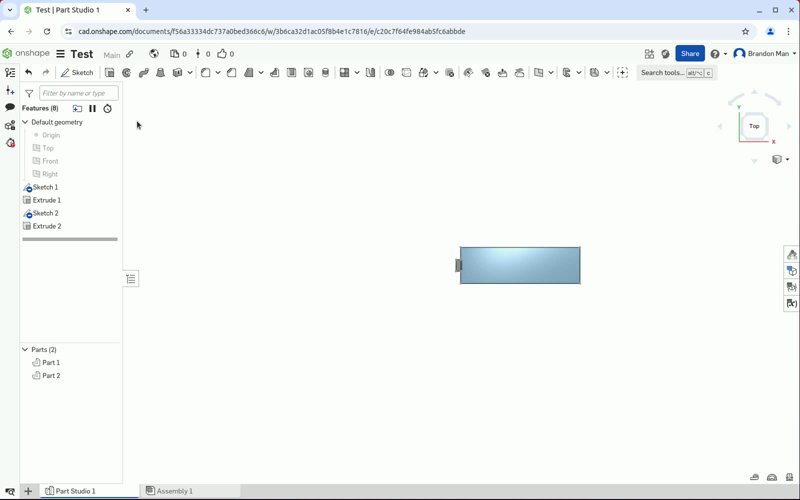
key(shift+h)
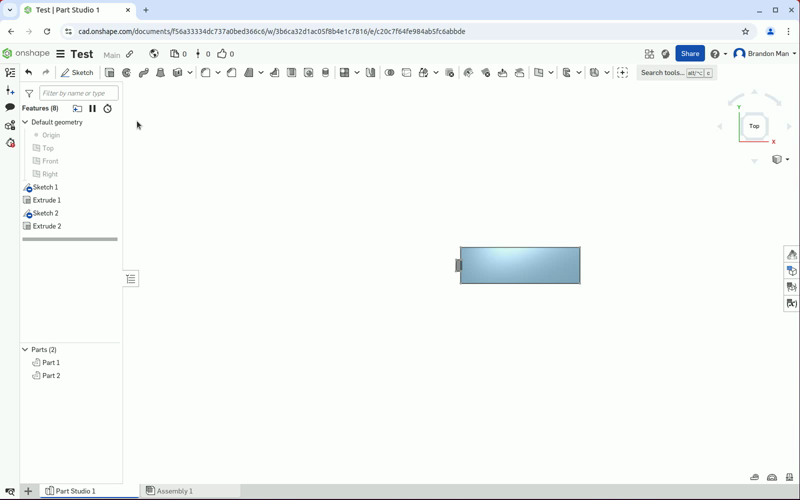
key(shift+7)
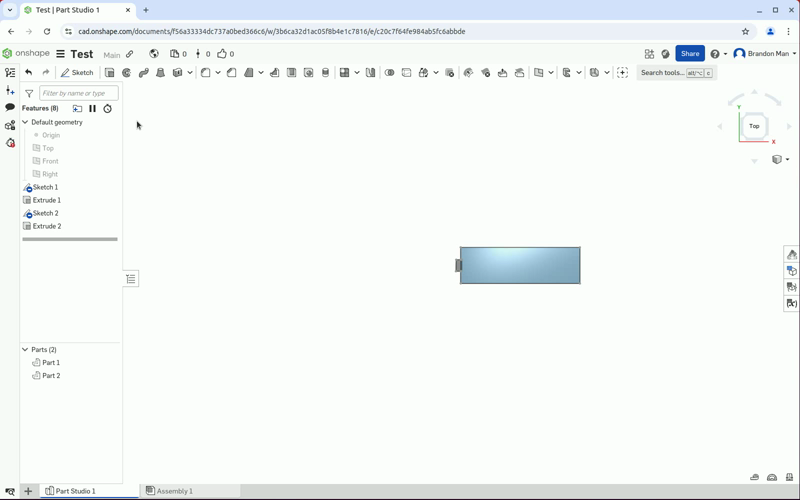
key(up, 3)
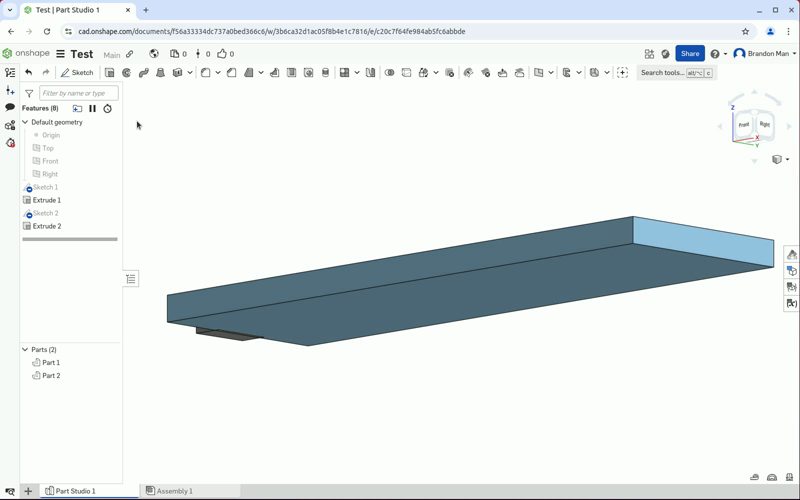
key(left, 3)
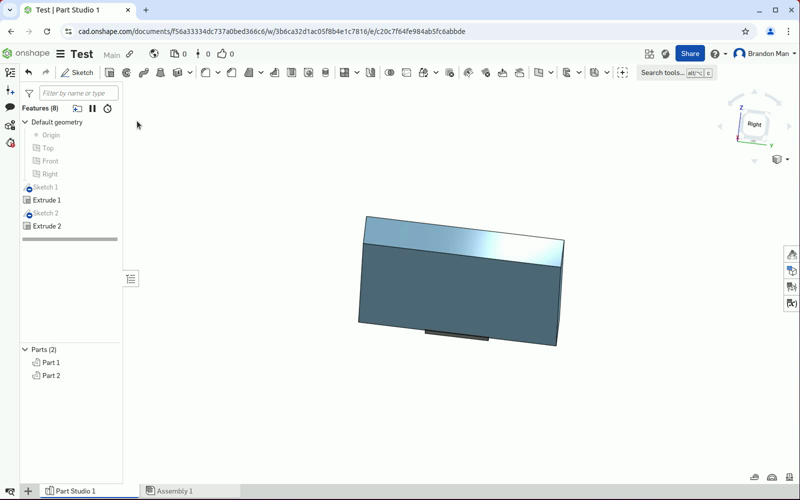
key(right, 3)
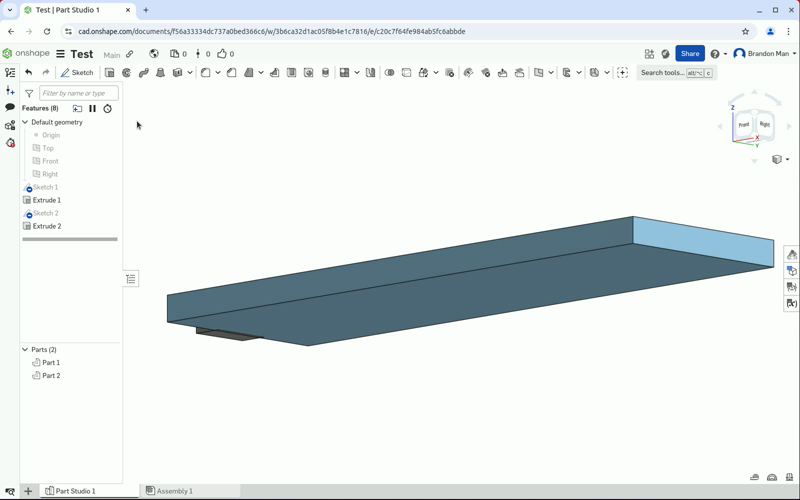
key(down, 3)
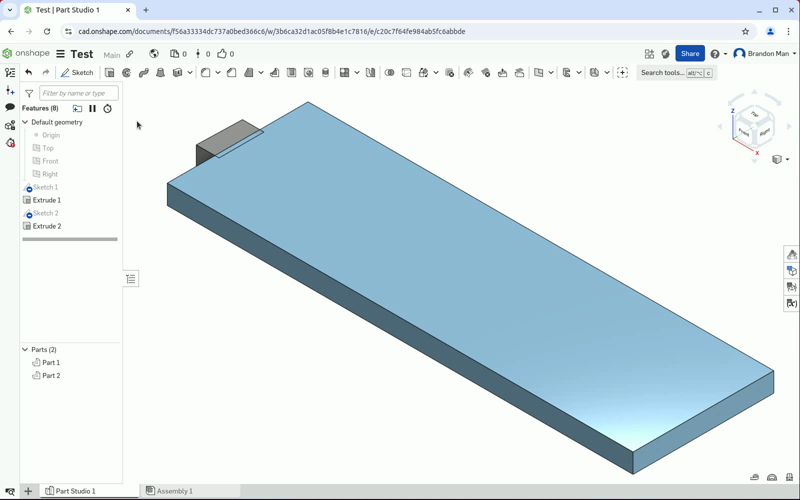
mouse_move(73, 189)
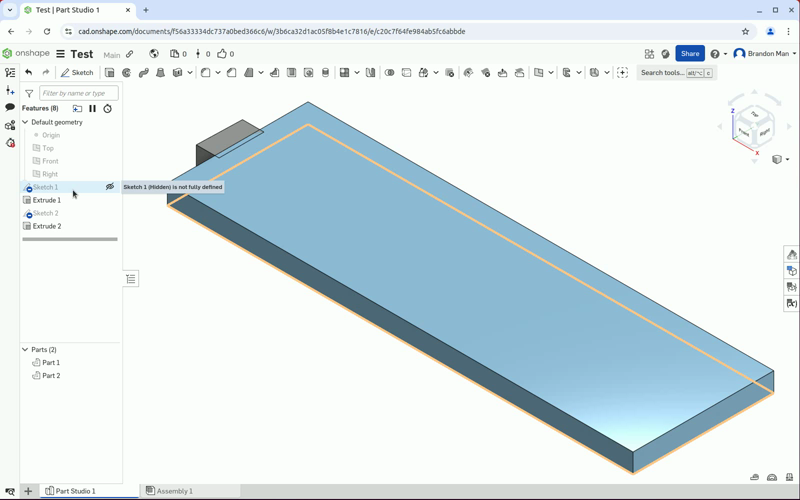
click(73, 189)